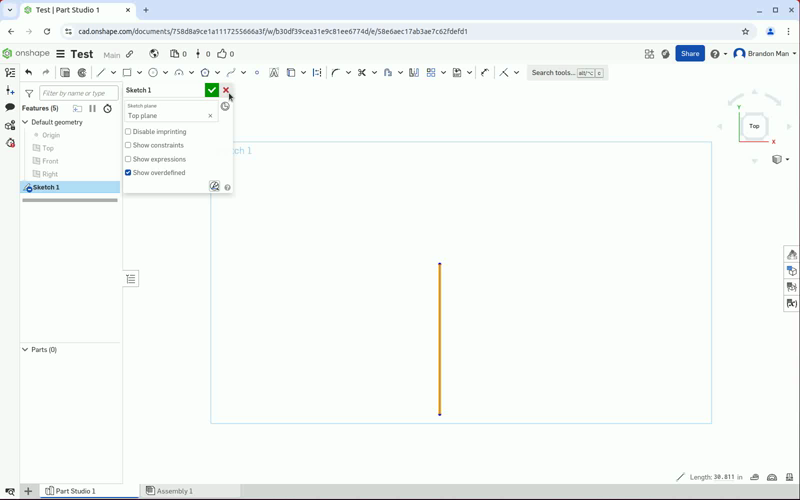
key(shift+h)
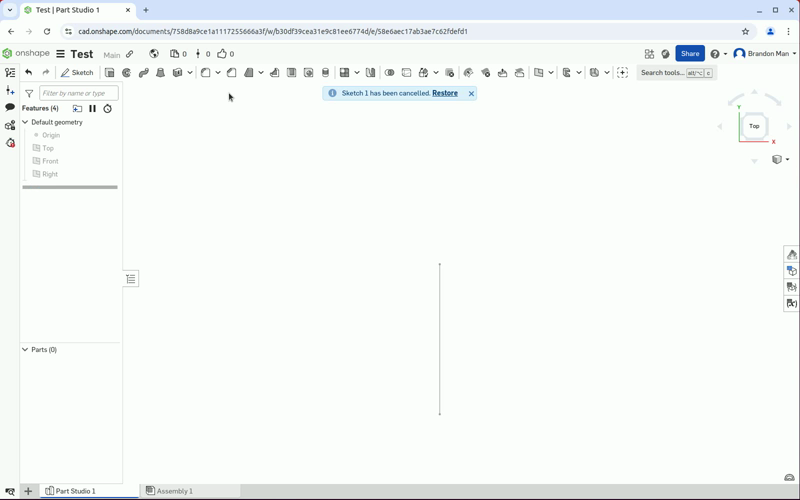
mouse_move(73, 352)
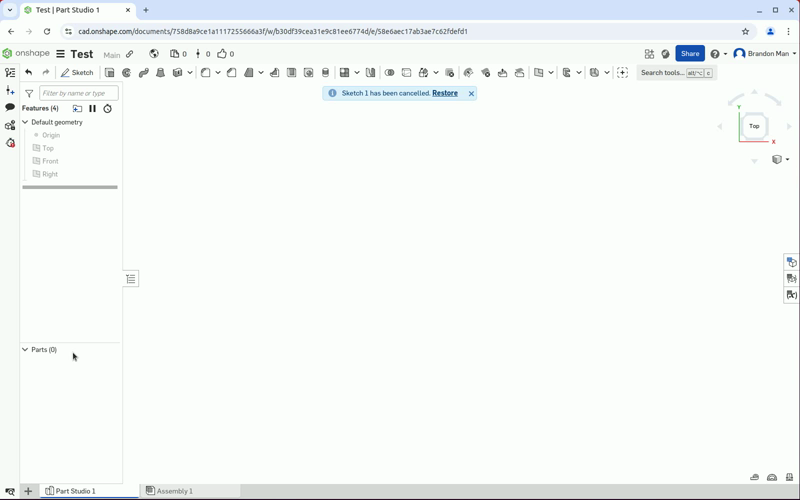
key(y)
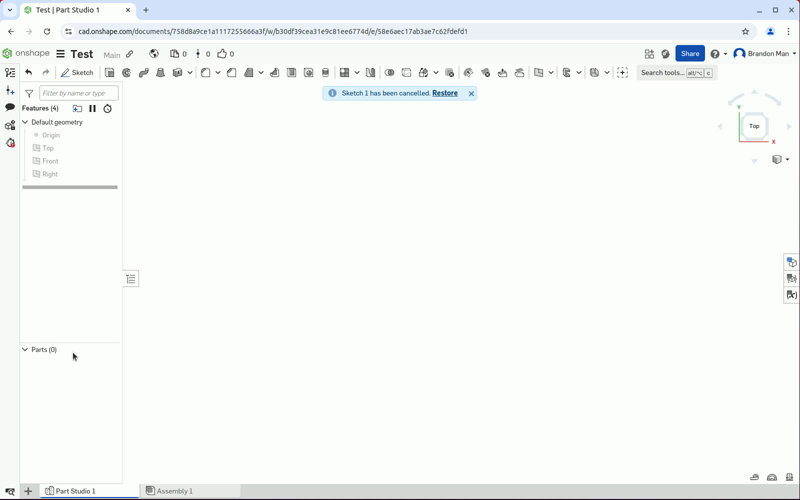
key(shift+p)
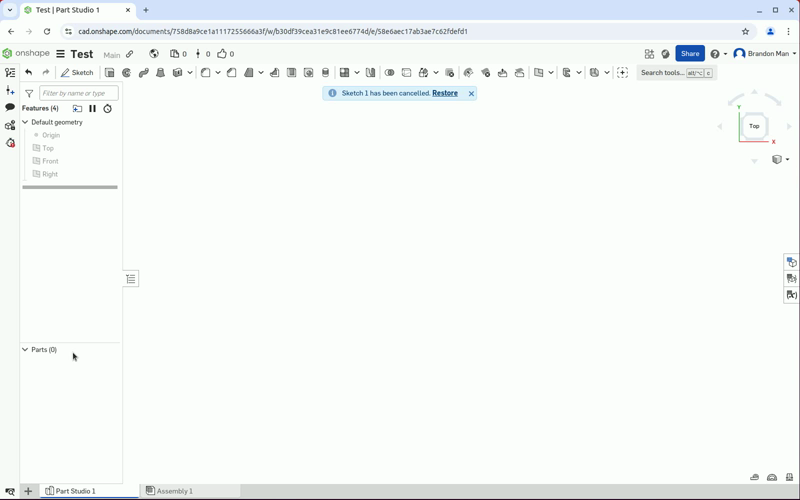
key(space)
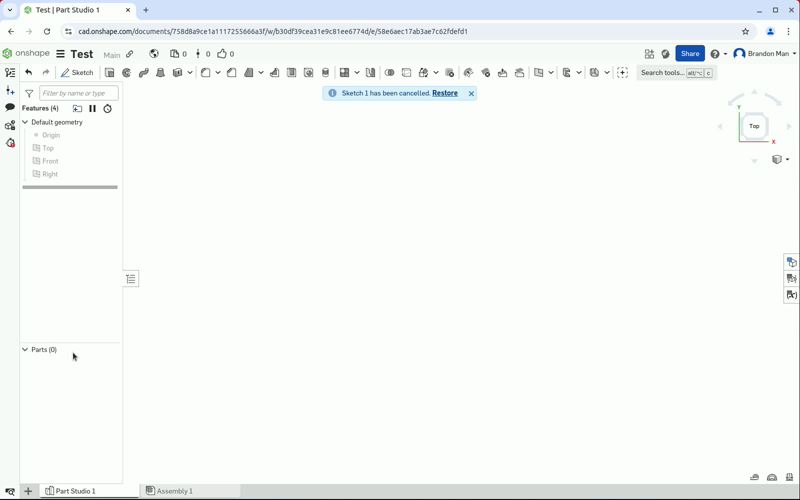
key_down(shift)
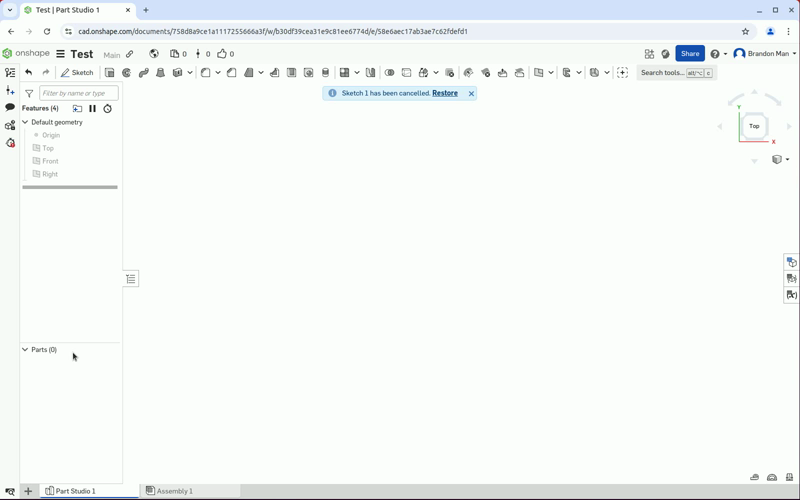
key(up)
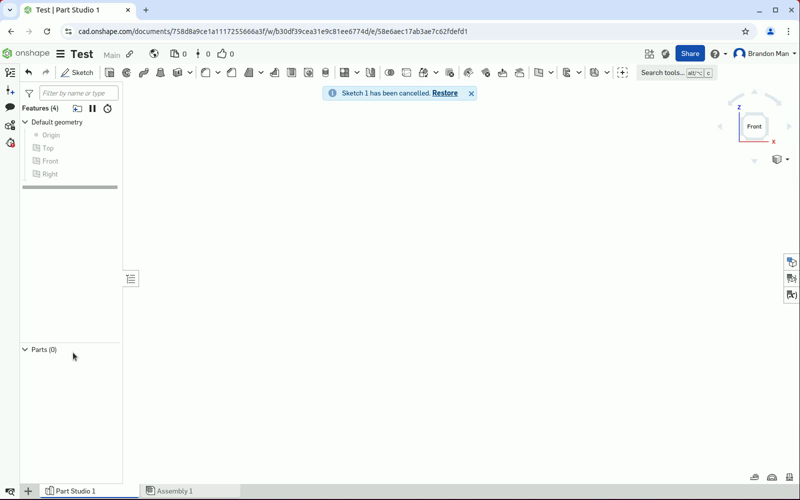
key_up(shift)
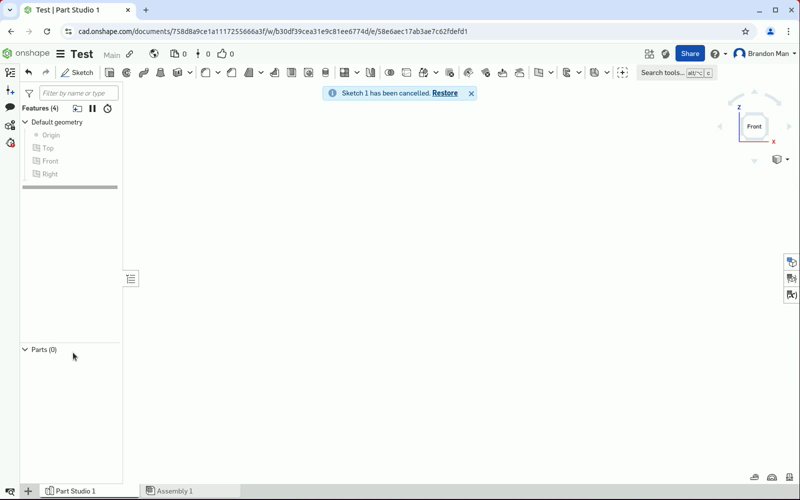
mouse_move(73, 352)
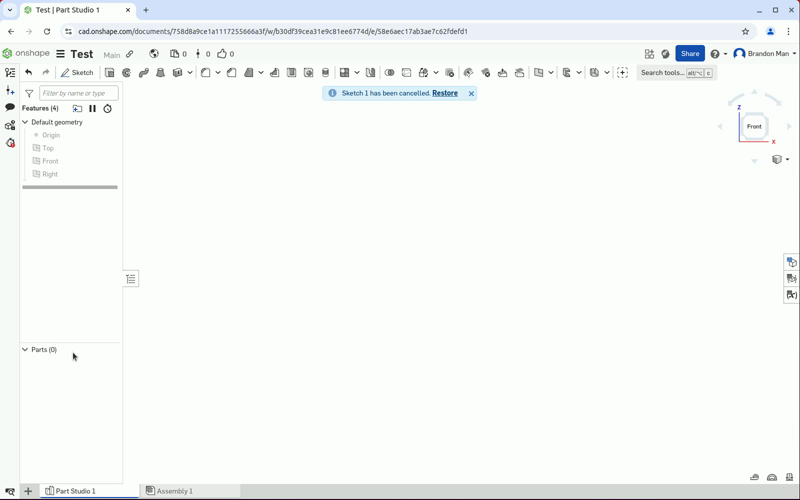
key(shift+y)
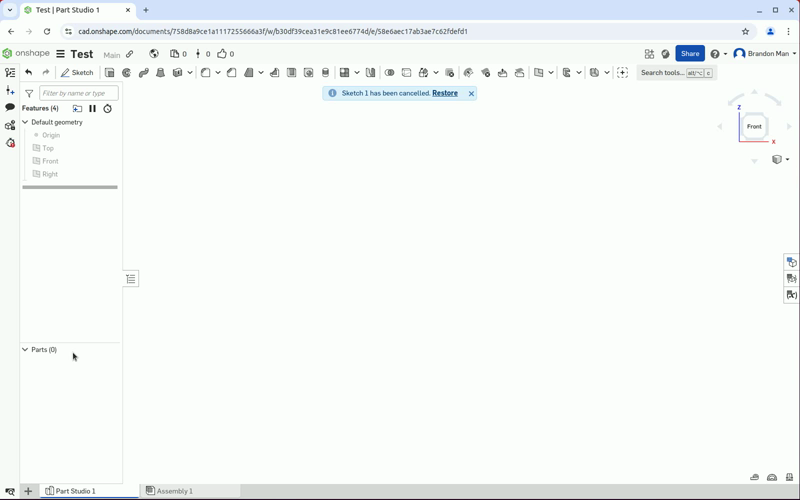
key(shift+s)
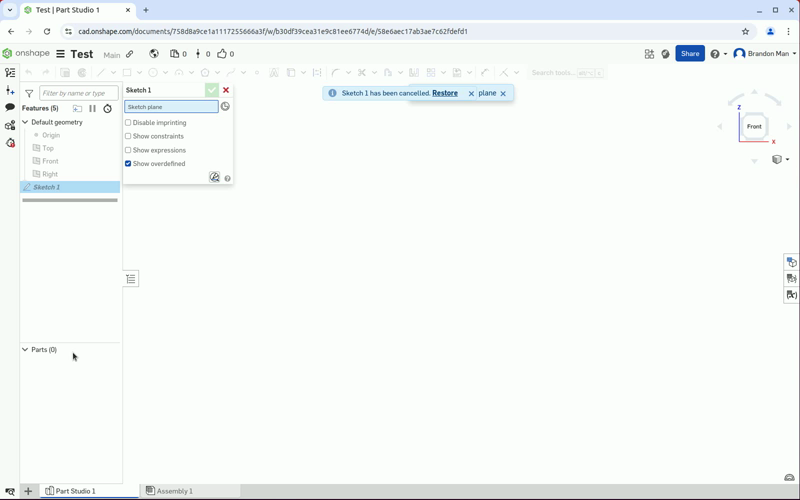
mouse_move(73, 163)
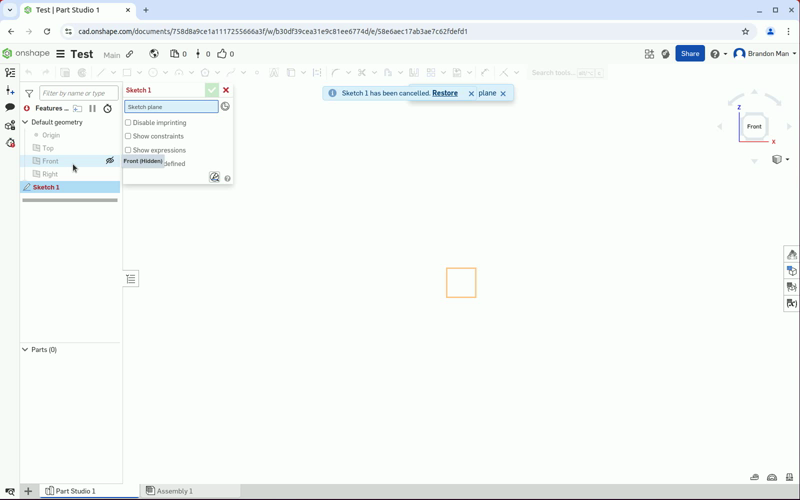
click(73, 163)
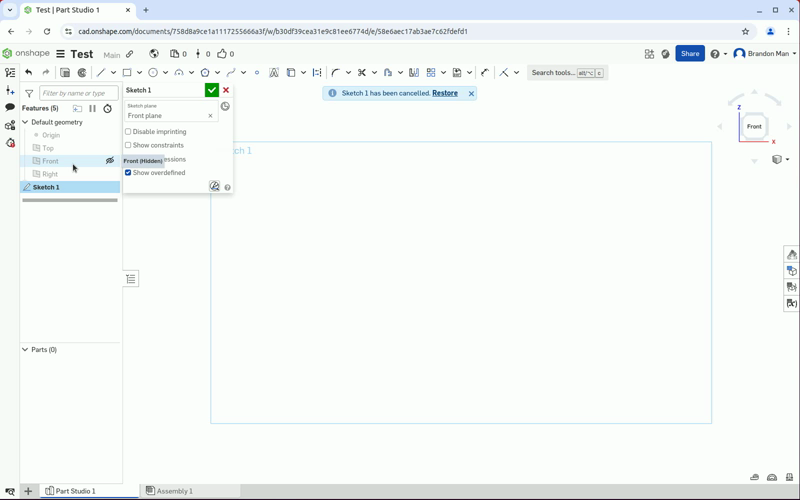
mouse_move(73, 352)
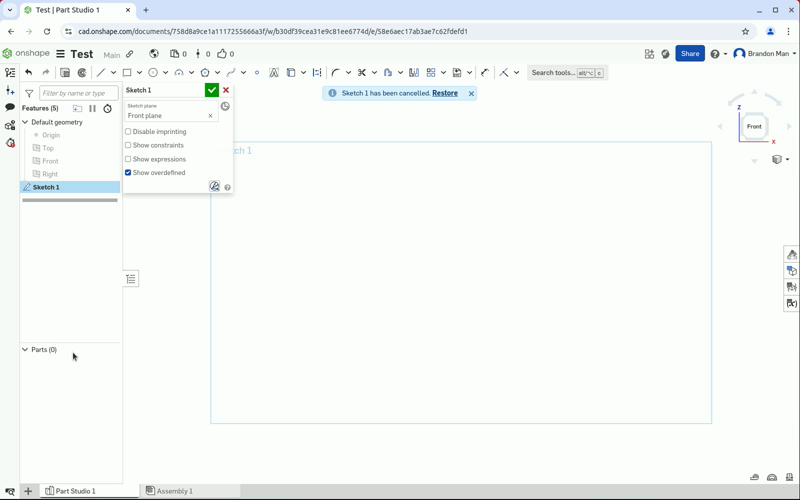
key(y)
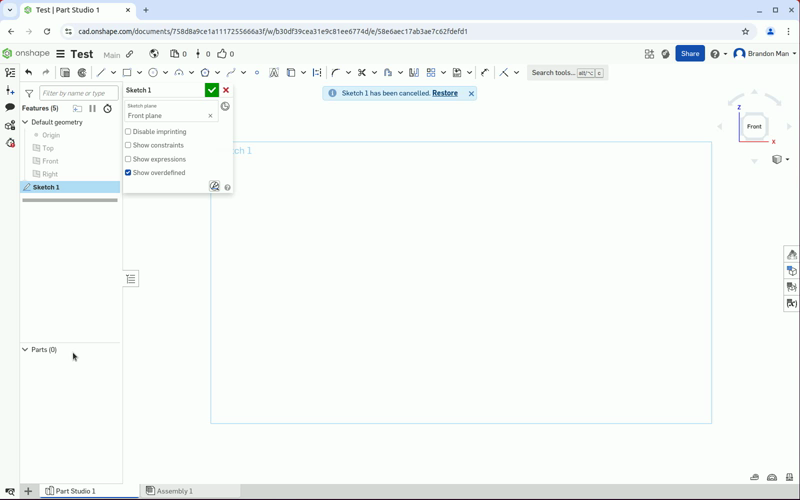
key(c)
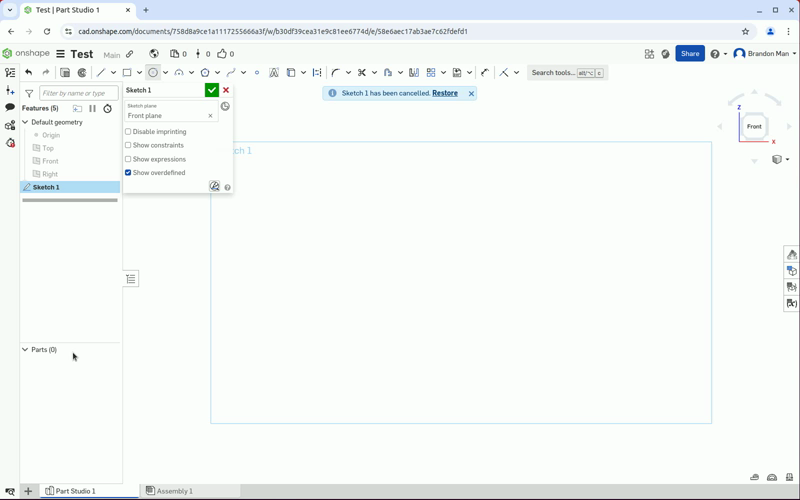
key_down(shift)
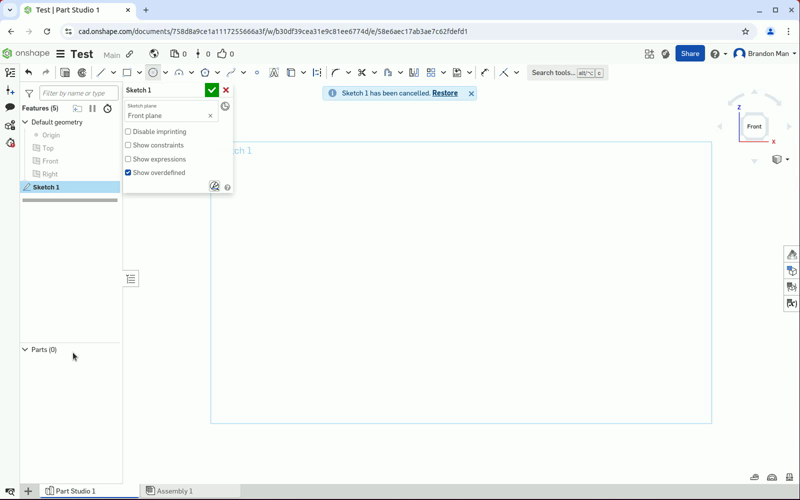
mouse_move(461, 282)
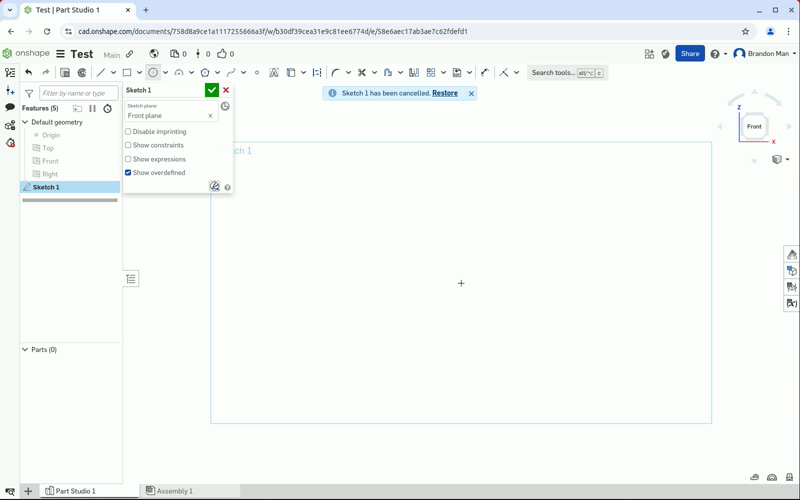
click(461, 282)
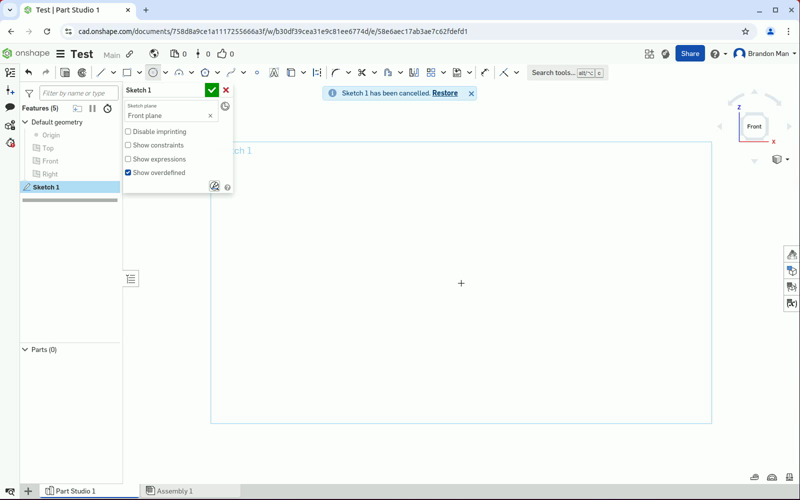
key_up(shift)
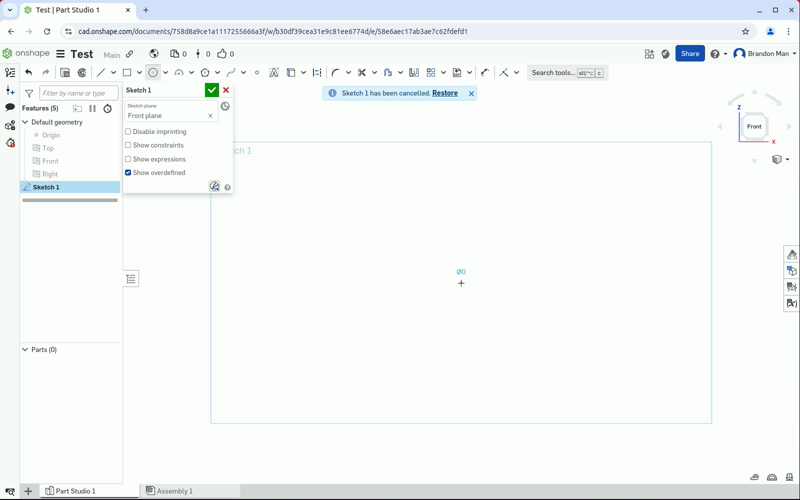
mouse_move(574, 282)
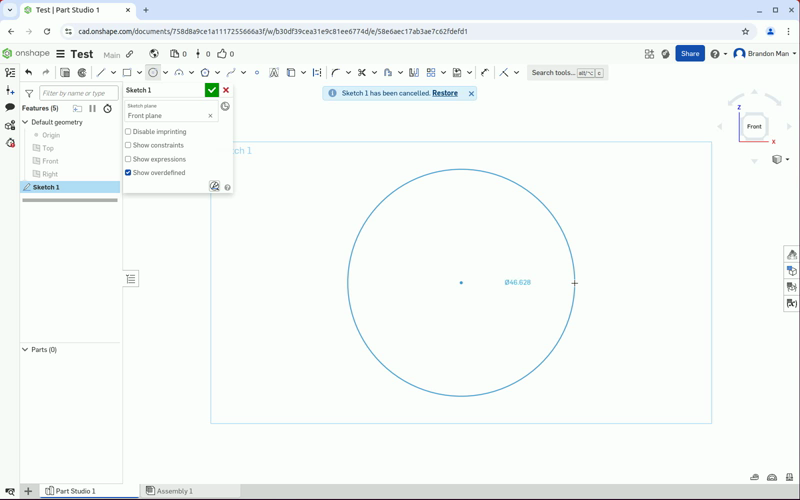
click(574, 282)
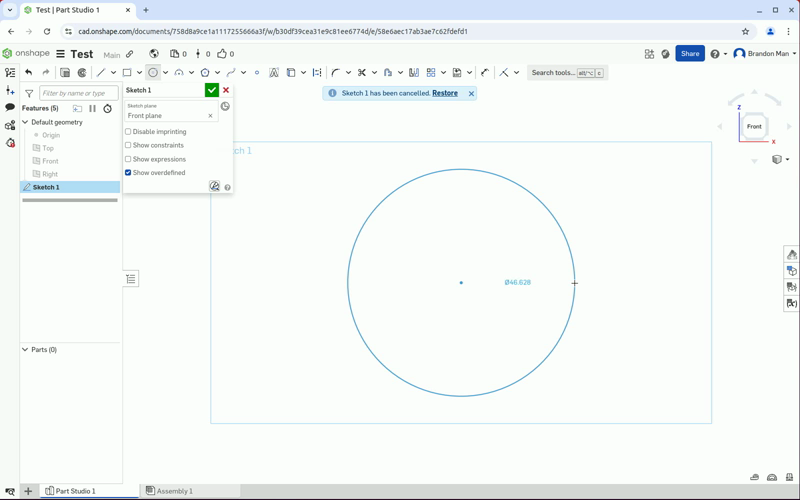
key(esc)
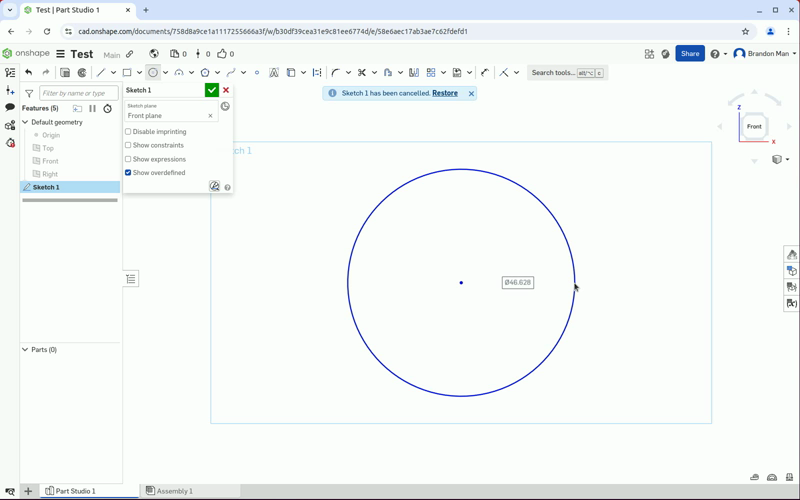
mouse_move(421, 214)
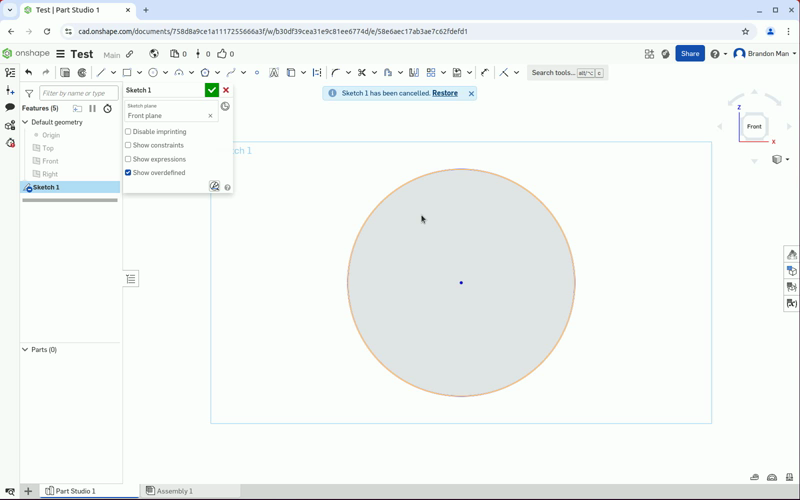
click(421, 214)
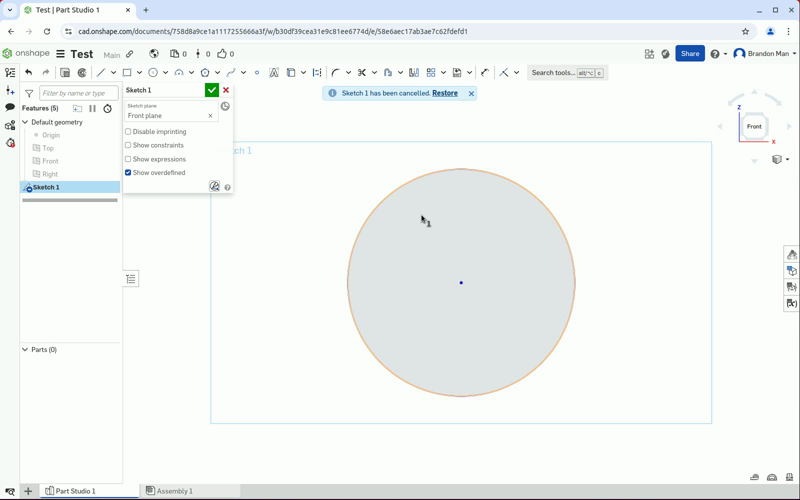
mouse_move(73, 352)
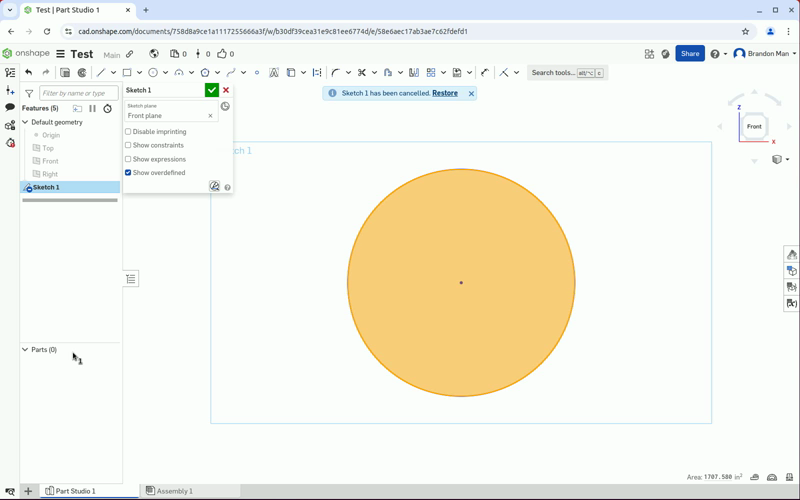
key(shift+y)
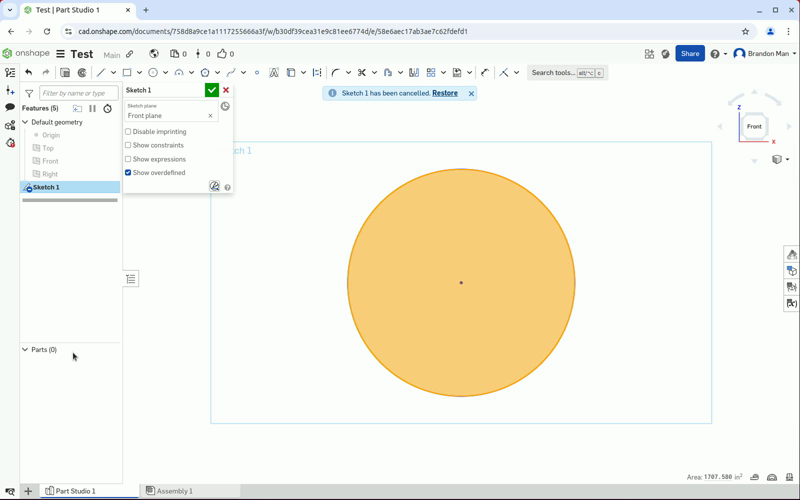
key(shift+e)
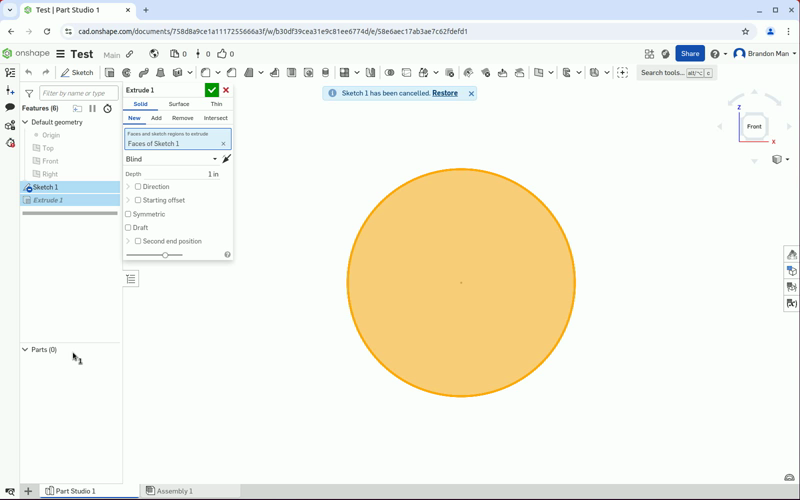
mouse_move(143, 106)
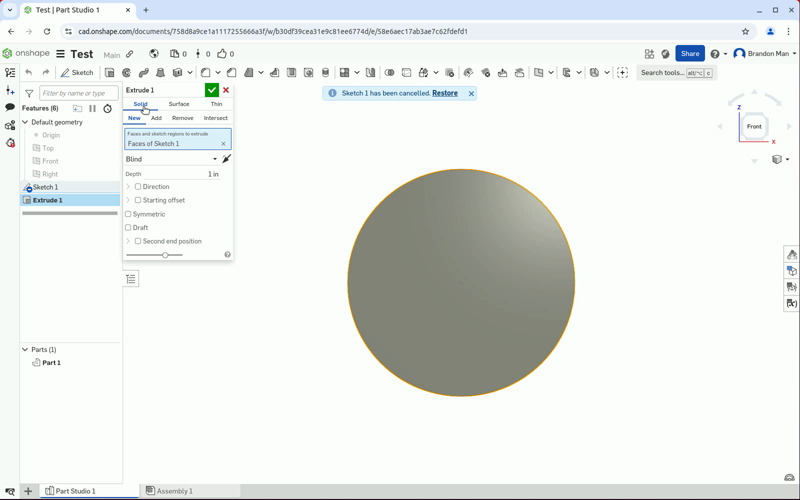
click(143, 106)
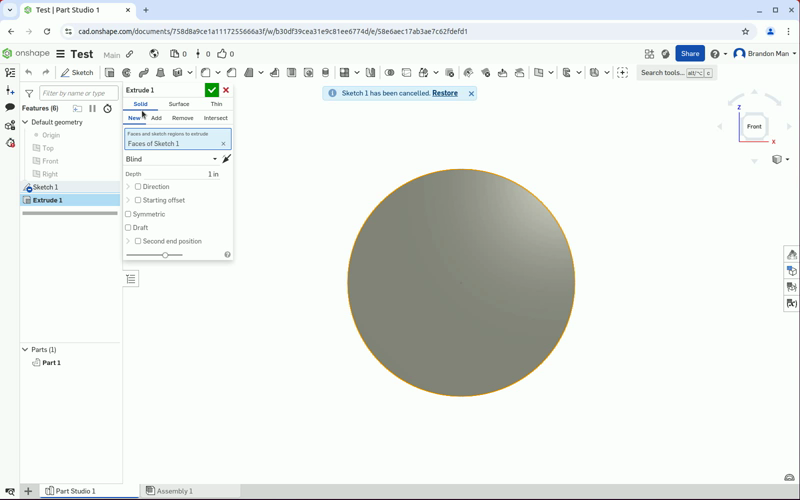
mouse_move(137, 120)
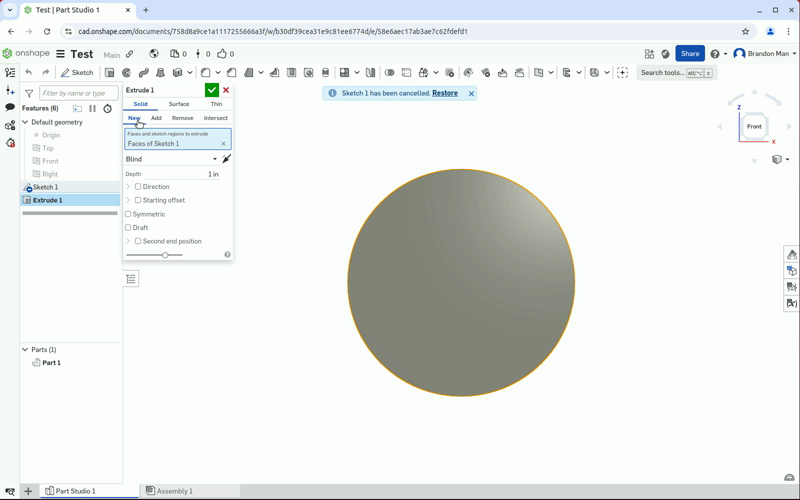
click(137, 120)
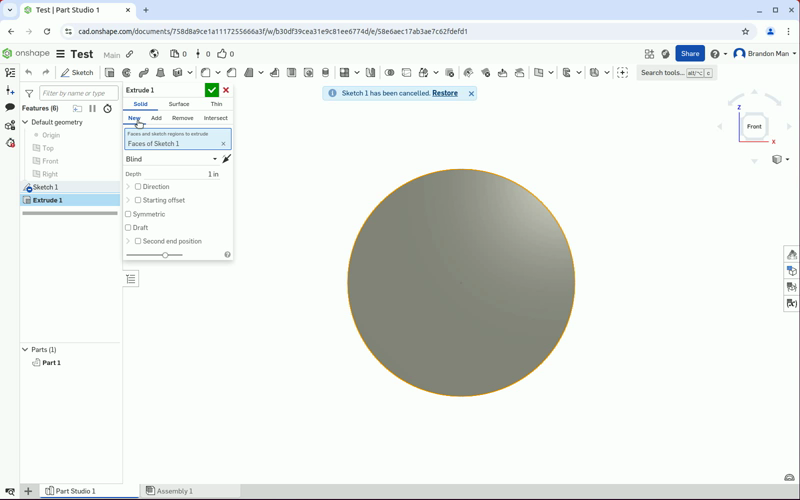
key(tab, 4)
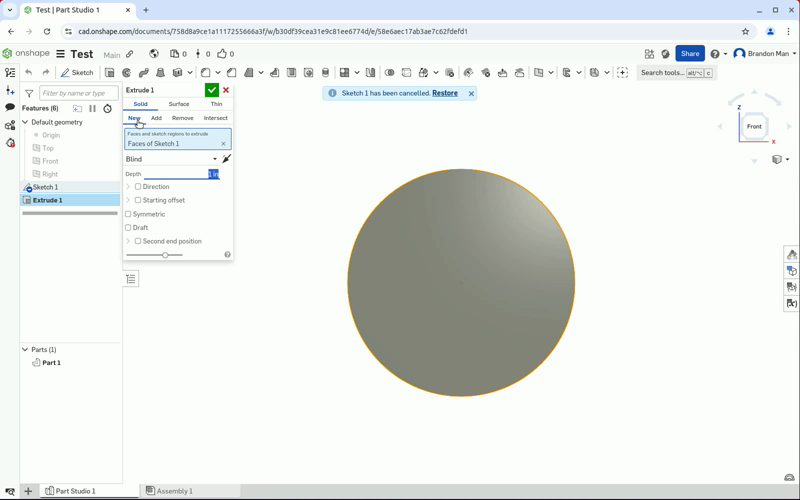
text(22.626)
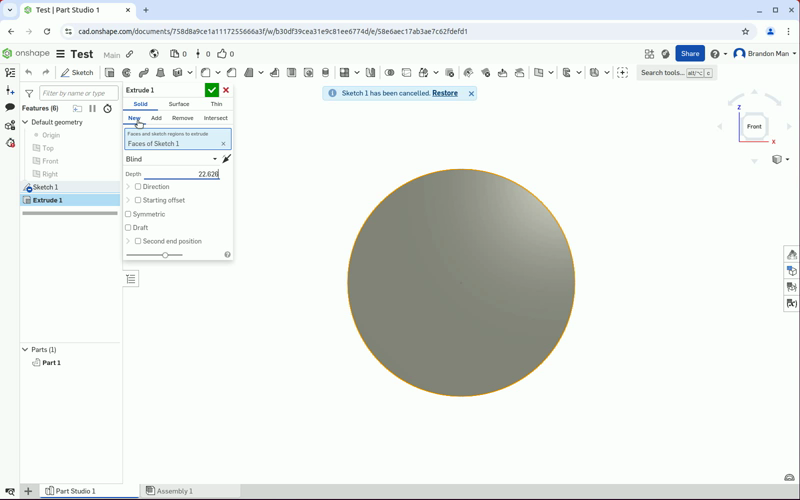
key(tab, 3)
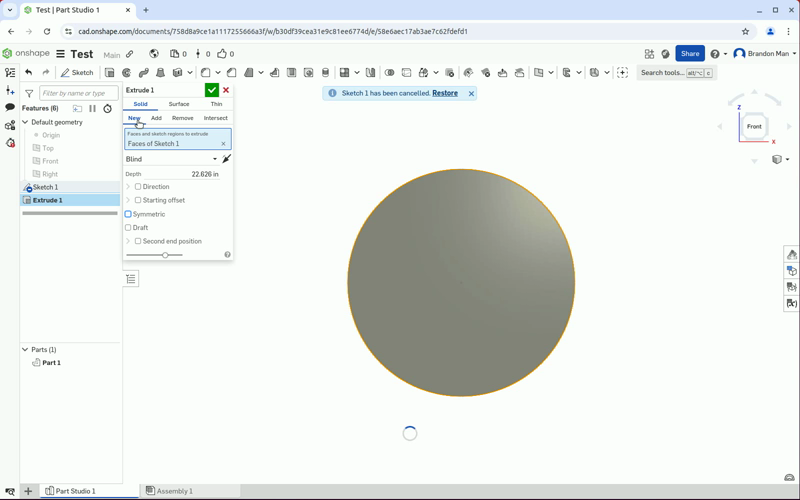
key(space)
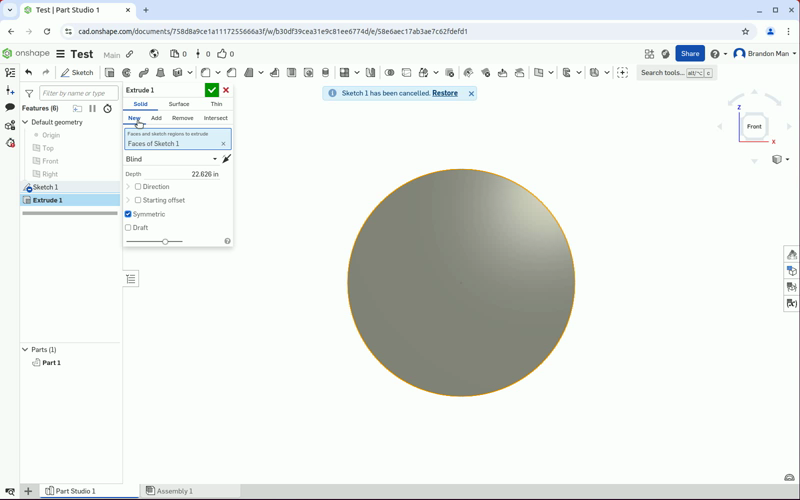
key(enter)
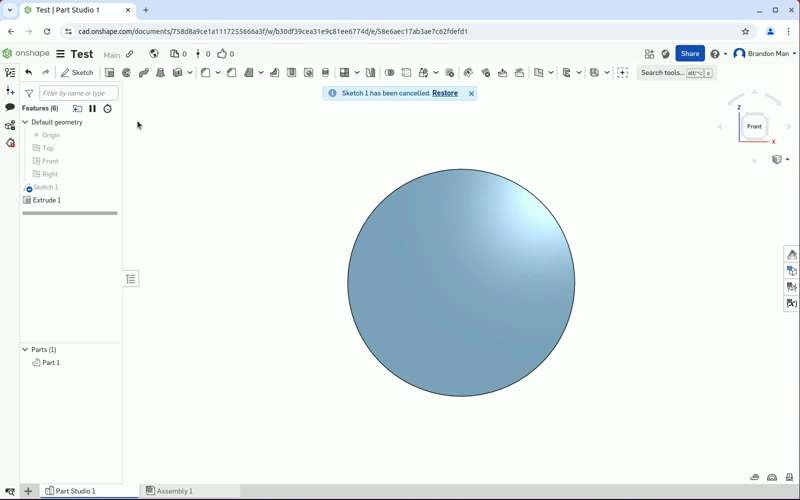
key(shift+h)
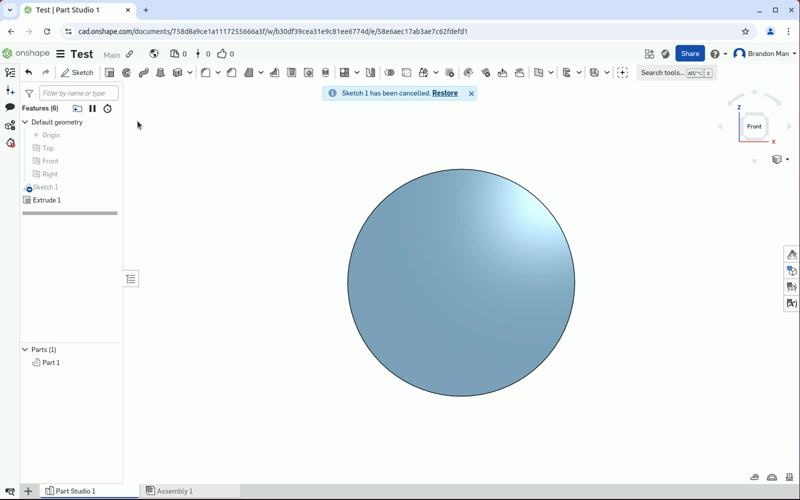
key(shift+h)
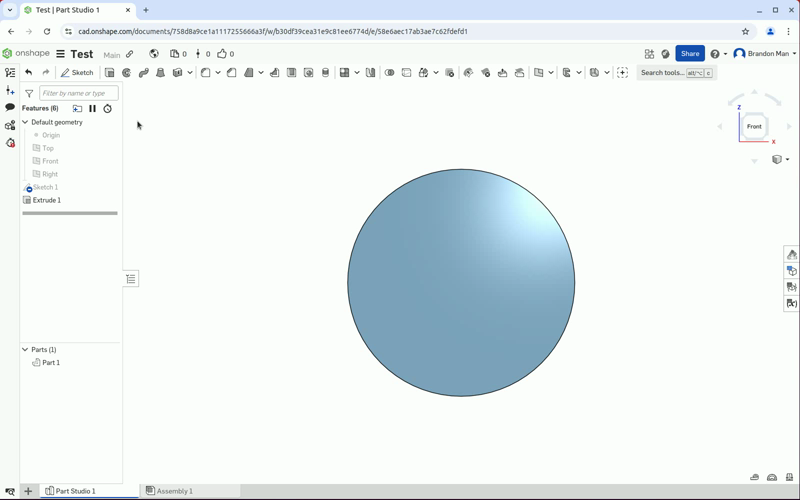
mouse_move(73, 189)
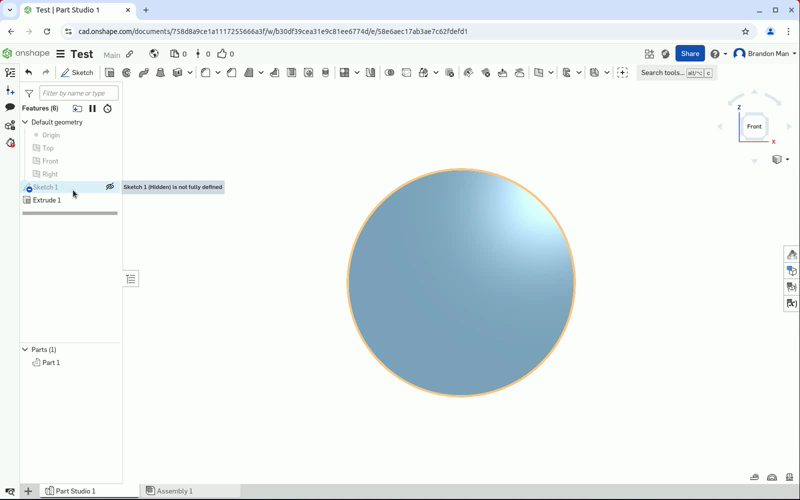
click(73, 189)
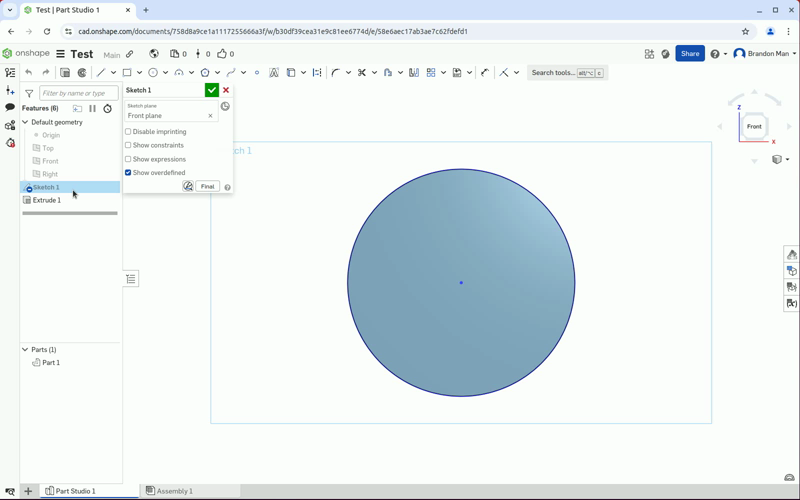
mouse_move(229, 92)
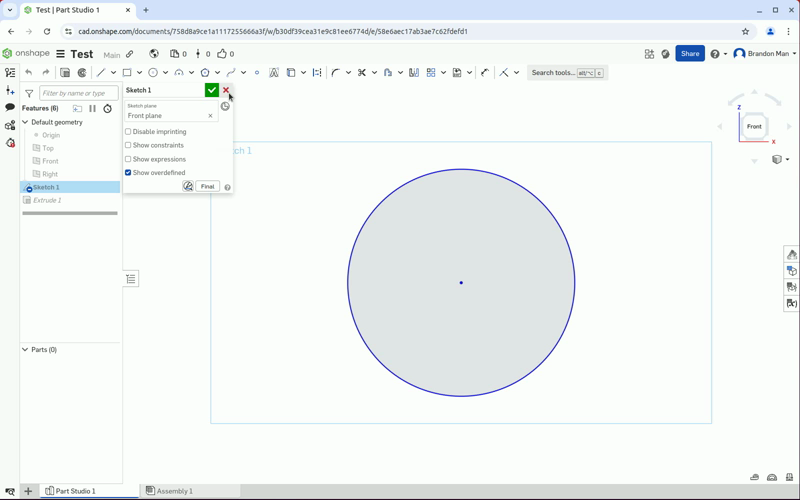
click(229, 92)
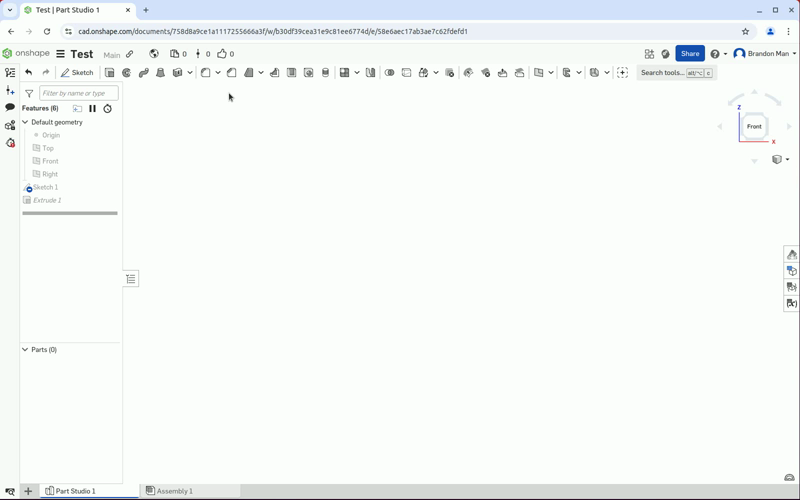
mouse_move(541, 75)
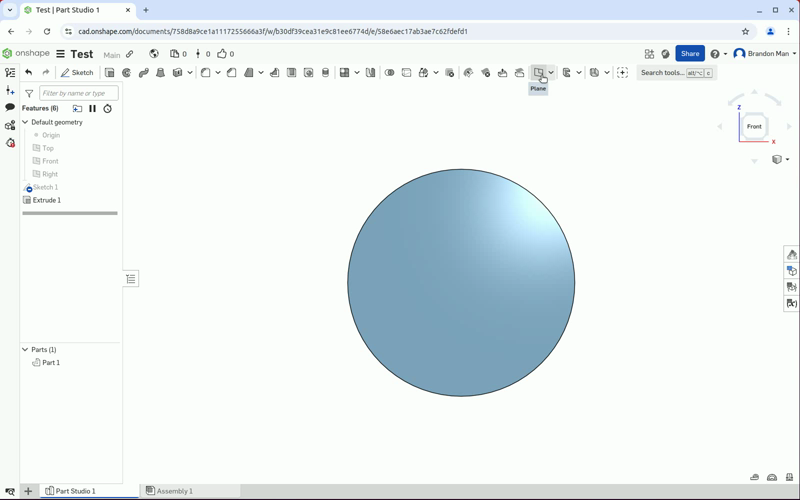
click(541, 75)
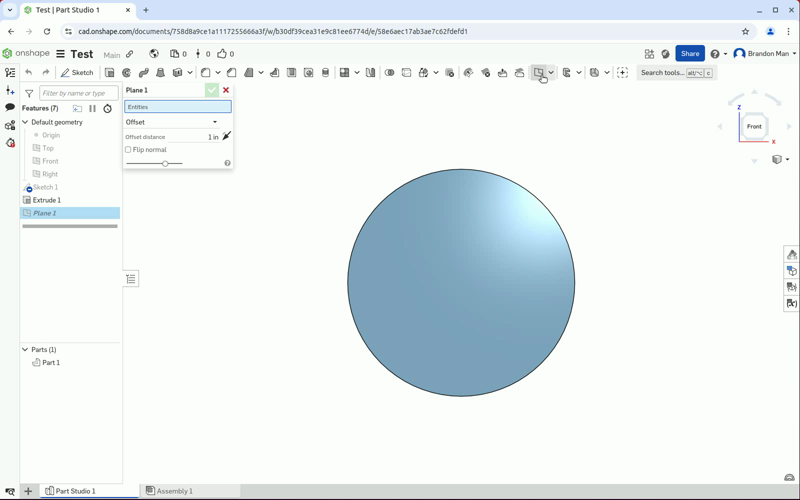
mouse_move(73, 163)
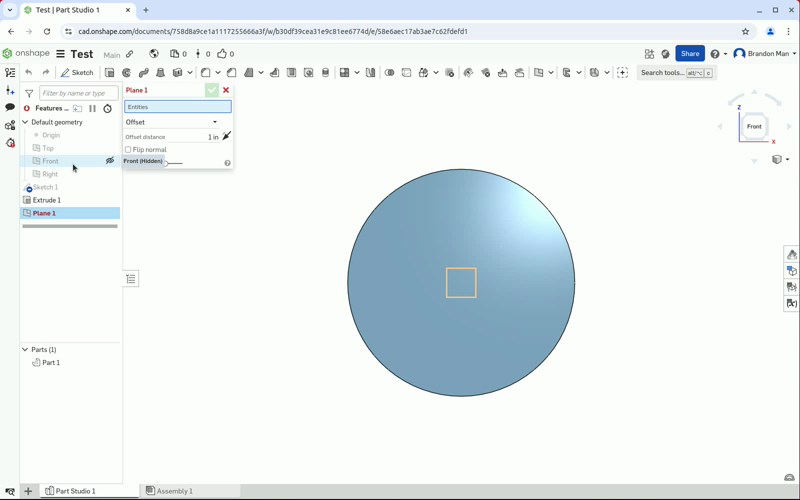
click(73, 163)
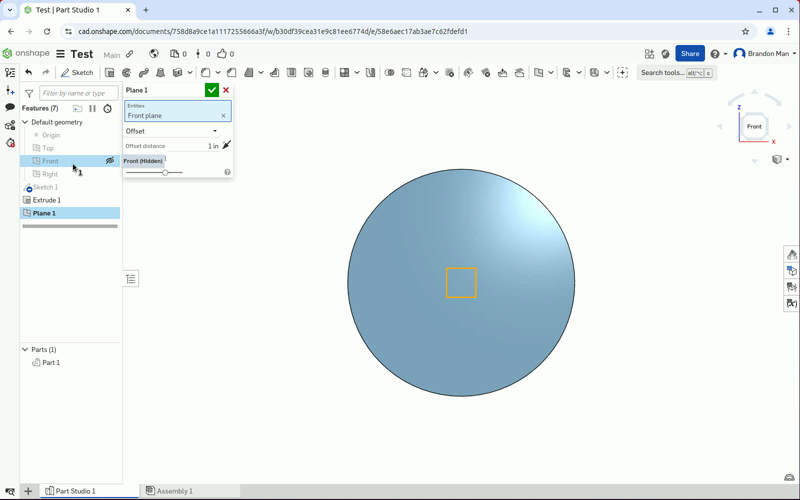
key(tab, 2)
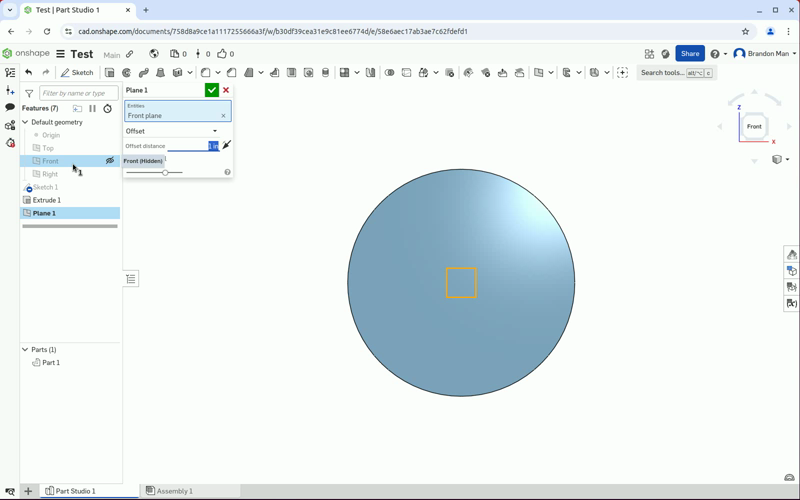
text(11.308)
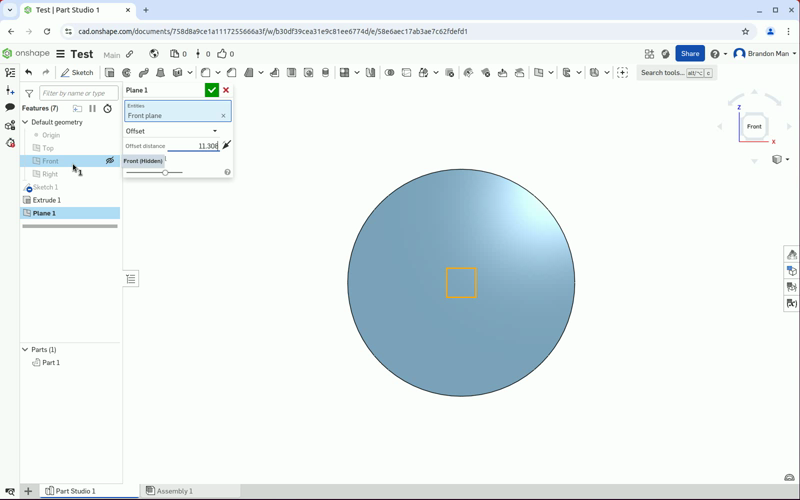
key(enter, 2)
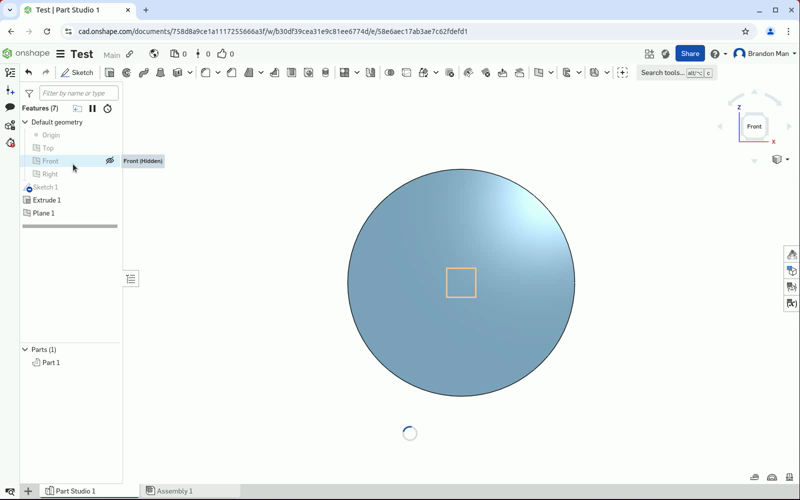
key(shift+s)
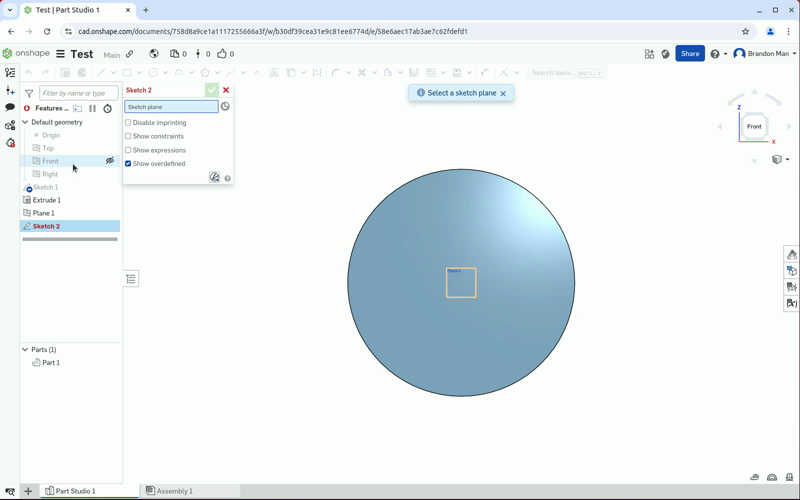
mouse_move(73, 215)
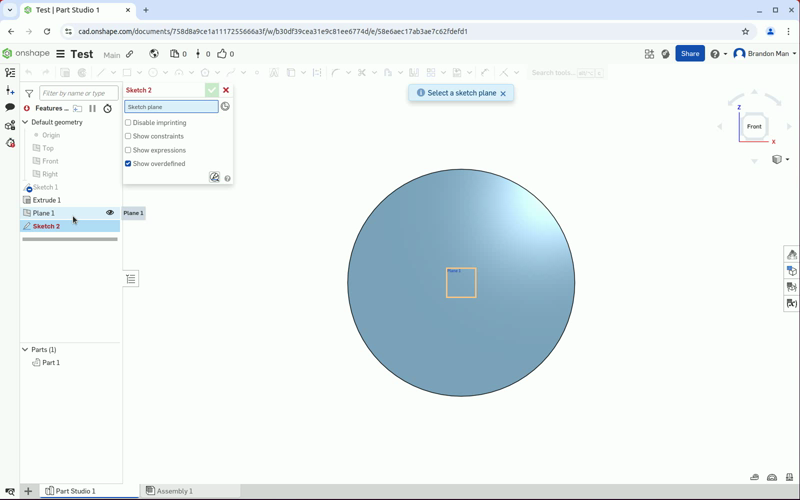
click(73, 215)
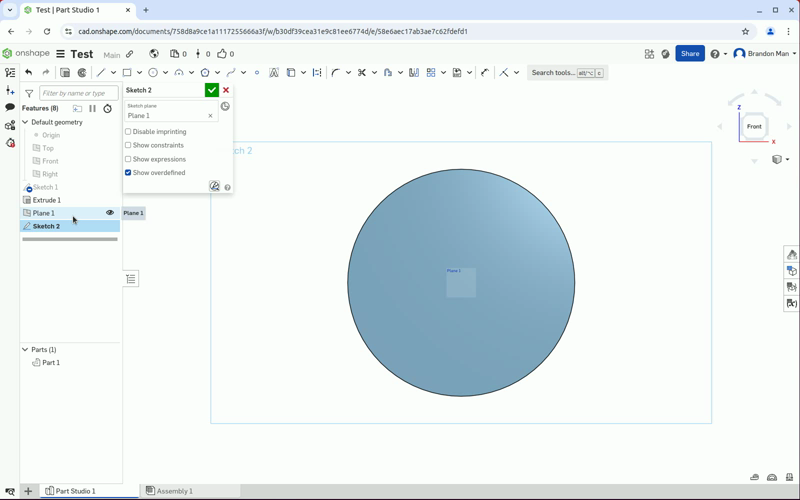
mouse_move(73, 352)
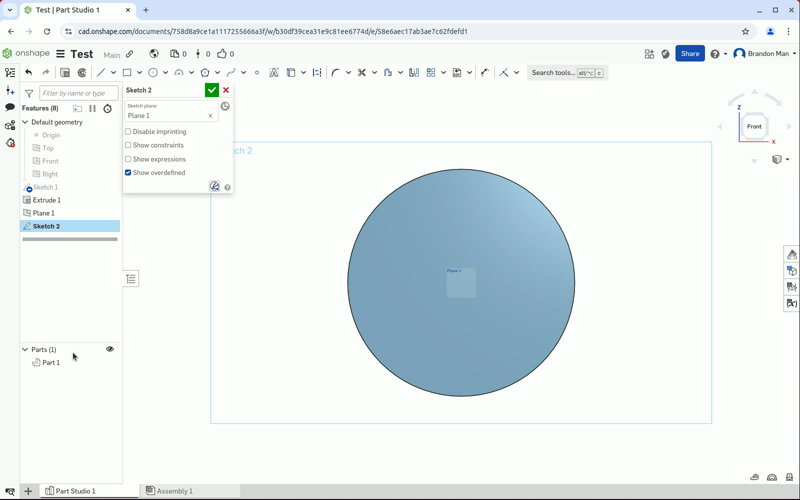
key(y)
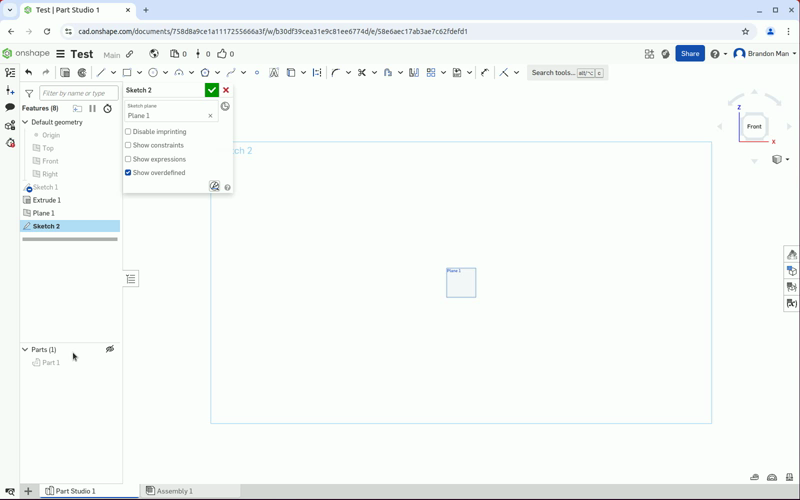
key(c)
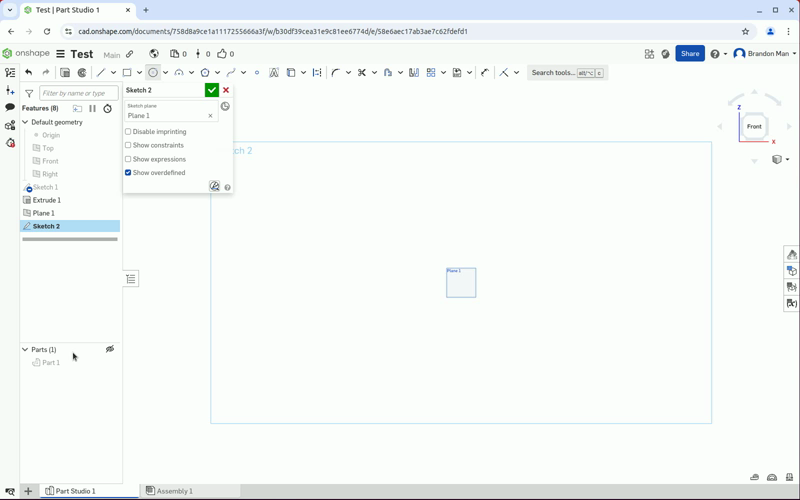
key_down(shift)
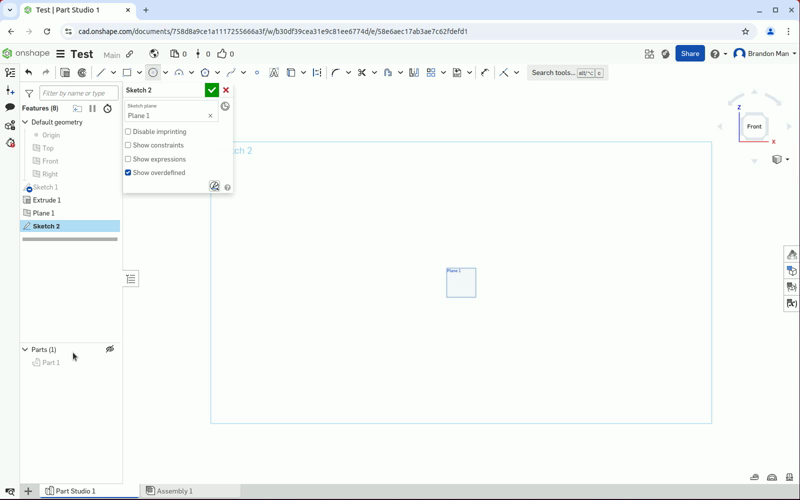
mouse_move(461, 282)
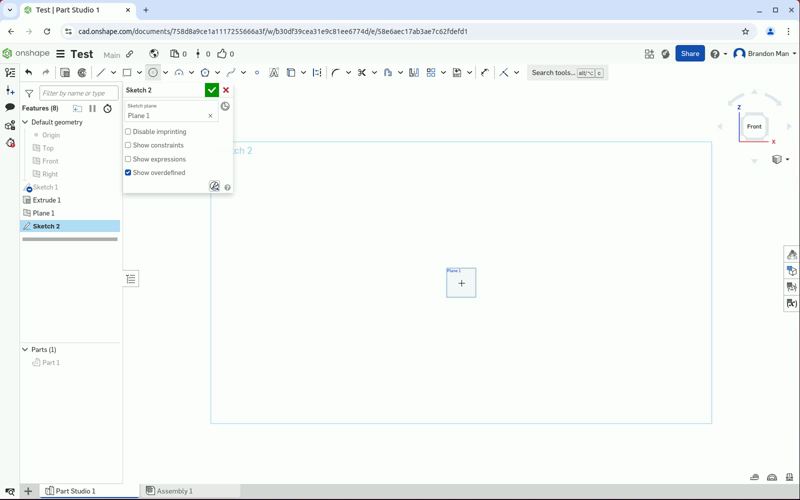
click(461, 282)
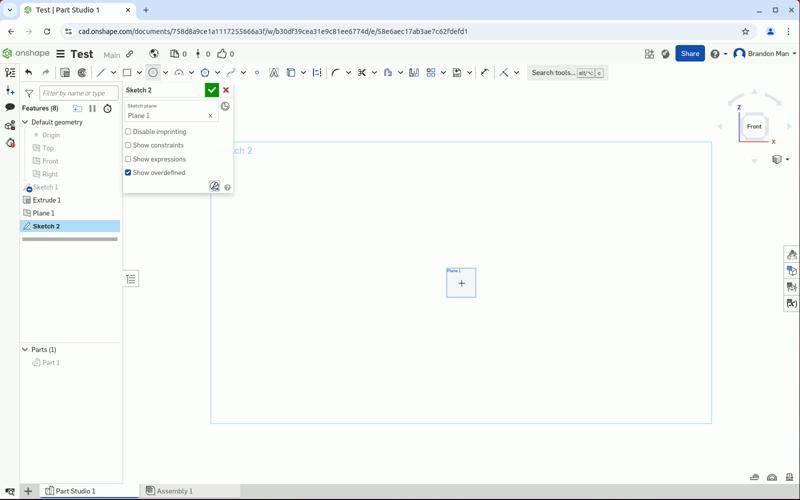
key_up(shift)
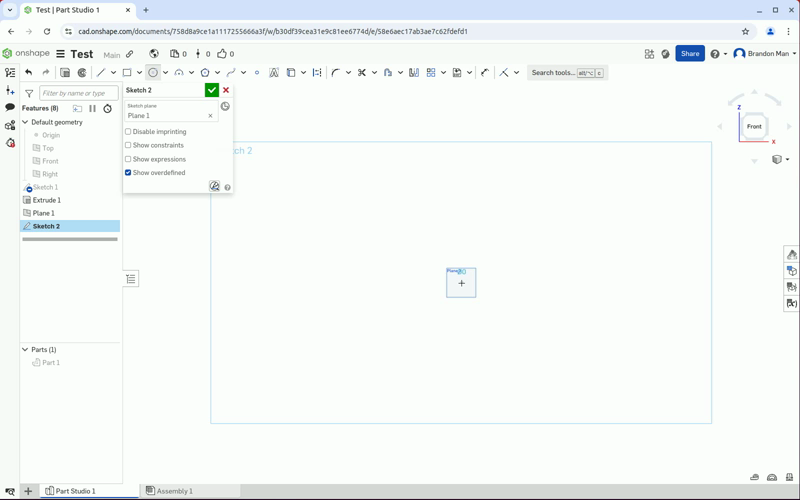
mouse_move(546, 282)
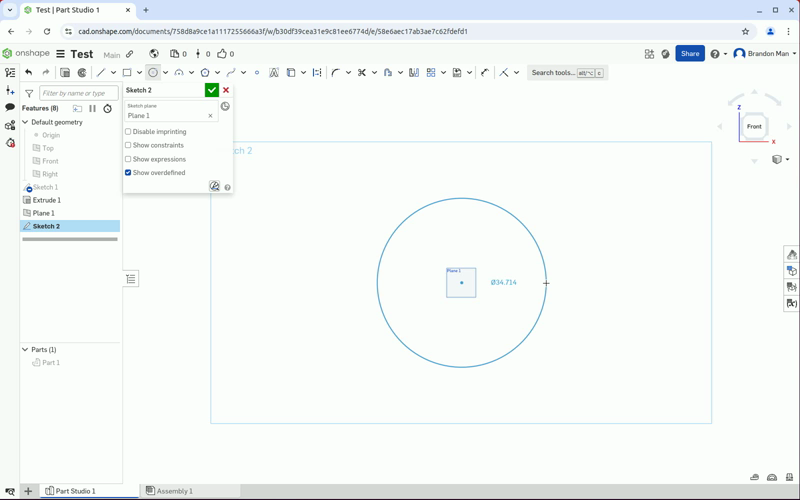
click(546, 282)
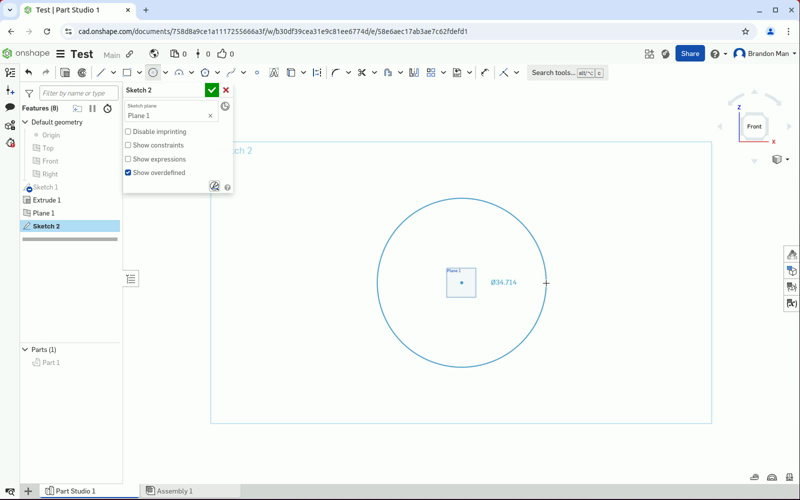
key(esc)
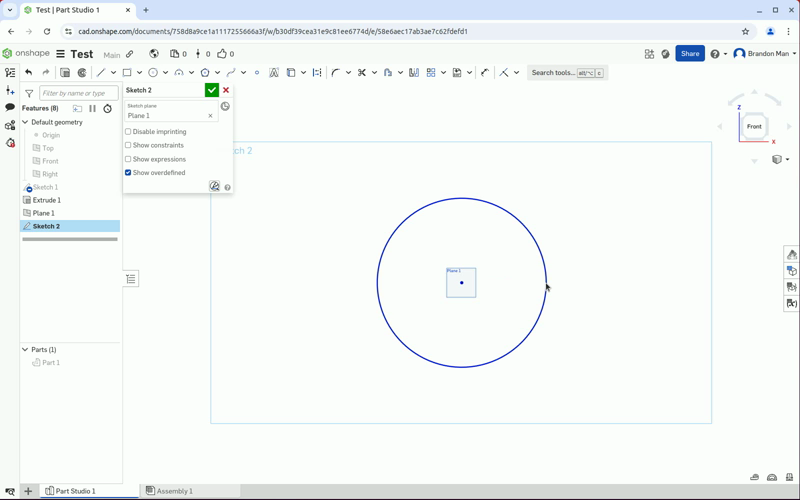
mouse_move(481, 291)
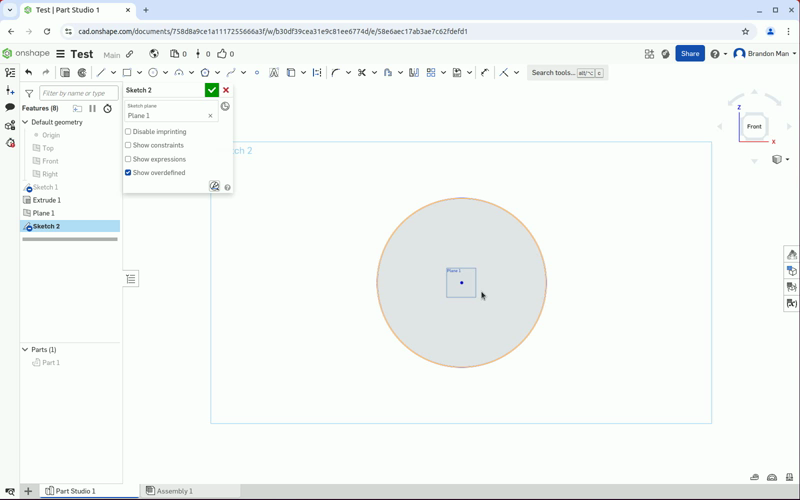
click(481, 291)
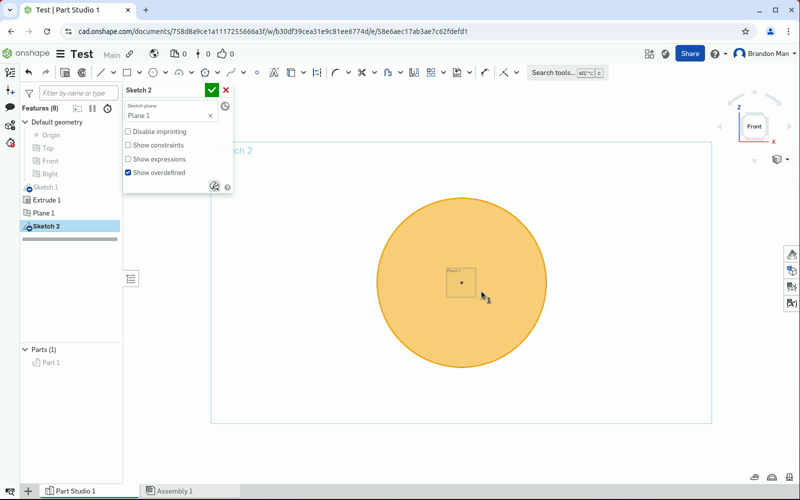
mouse_move(73, 352)
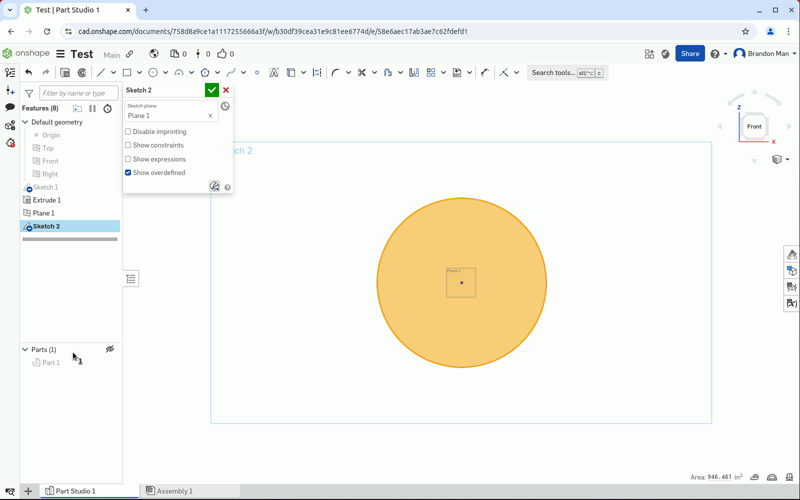
key(shift+y)
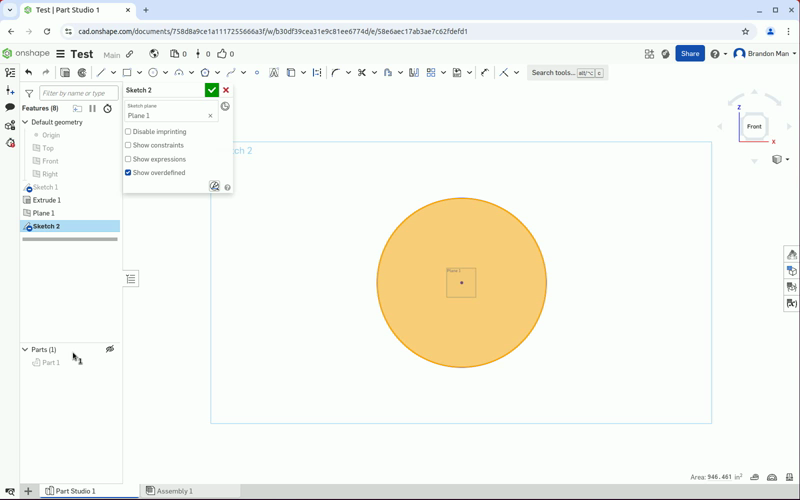
key(shift+e)
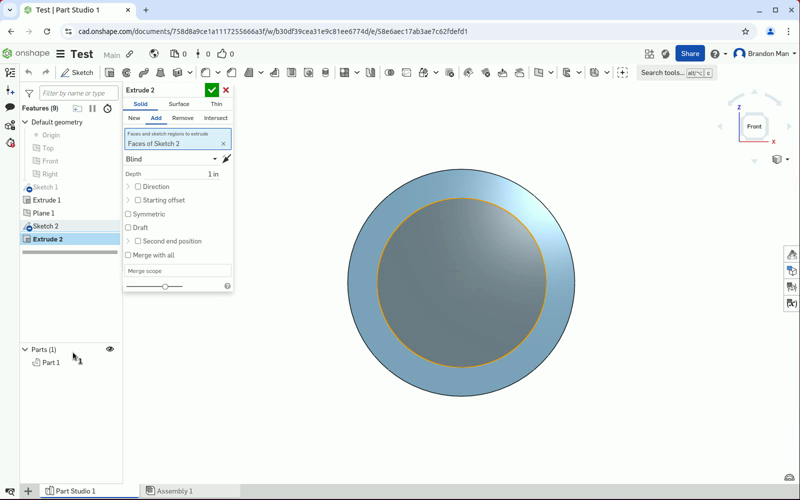
mouse_move(143, 106)
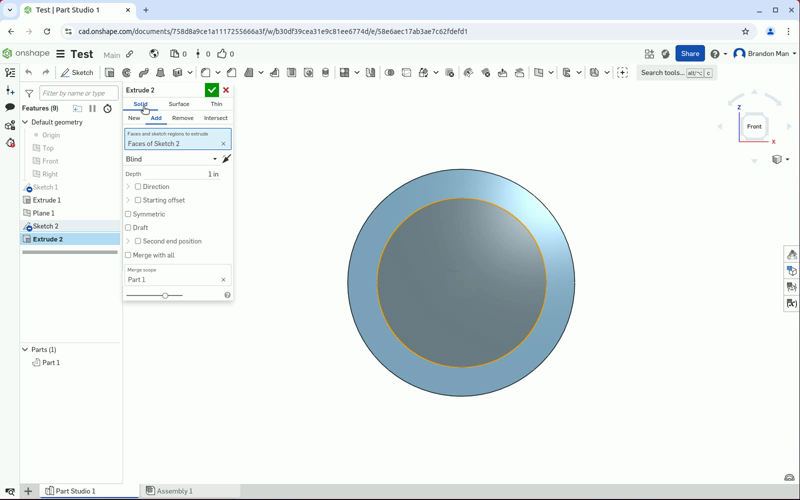
click(143, 106)
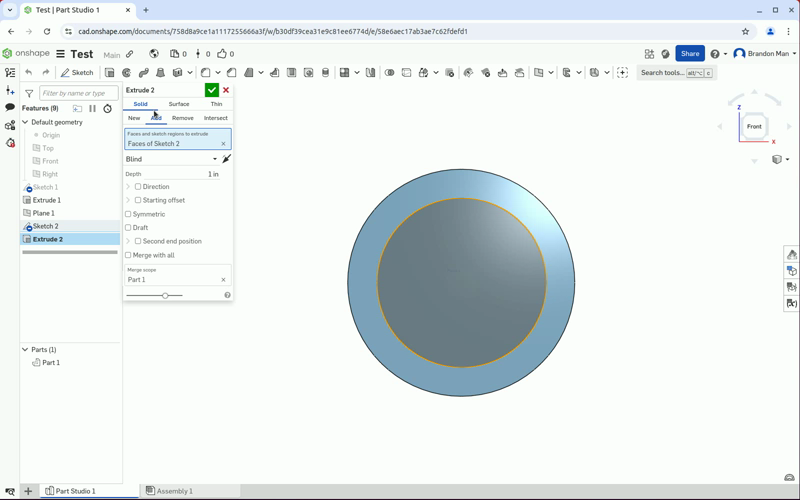
mouse_move(186, 120)
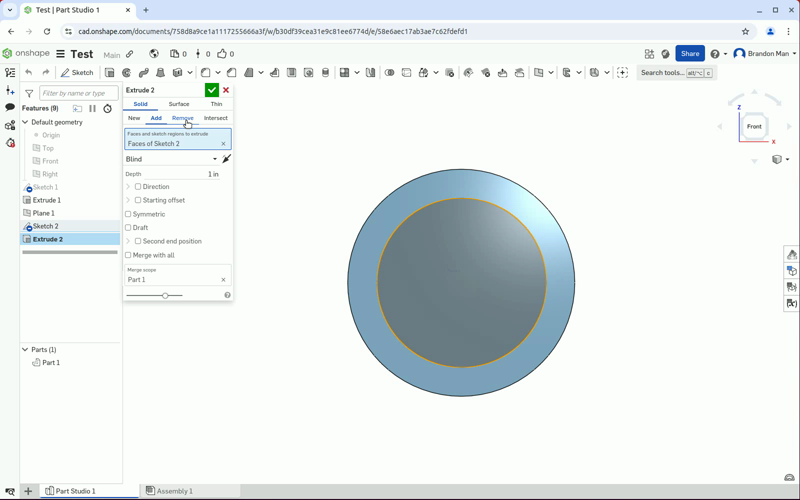
click(186, 120)
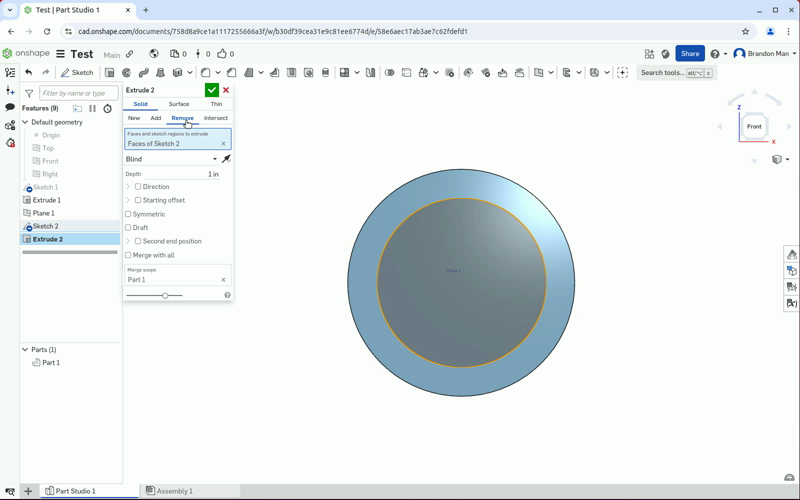
key(tab, 4)
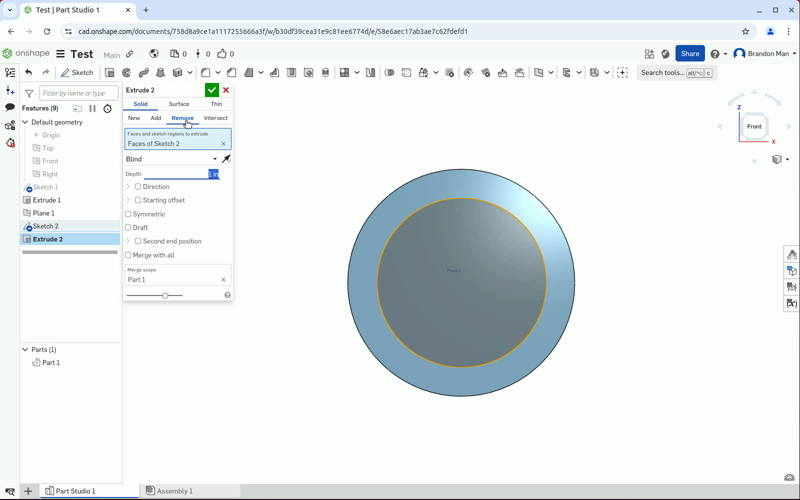
text(-45.254)
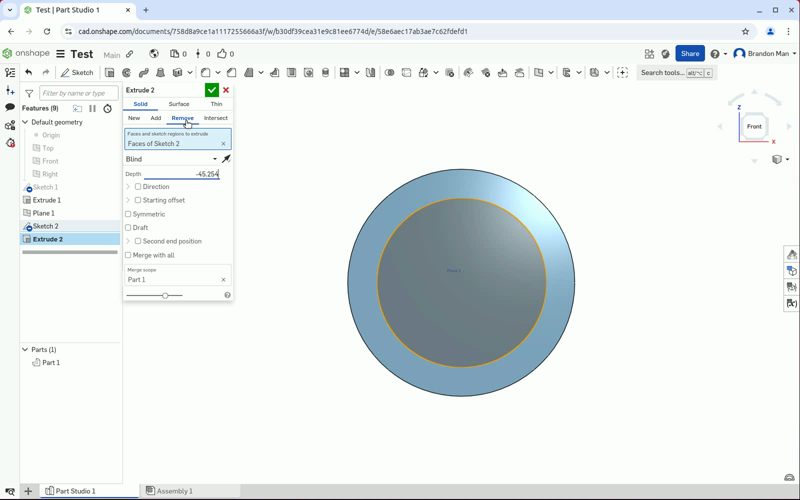
key(tab, 3)
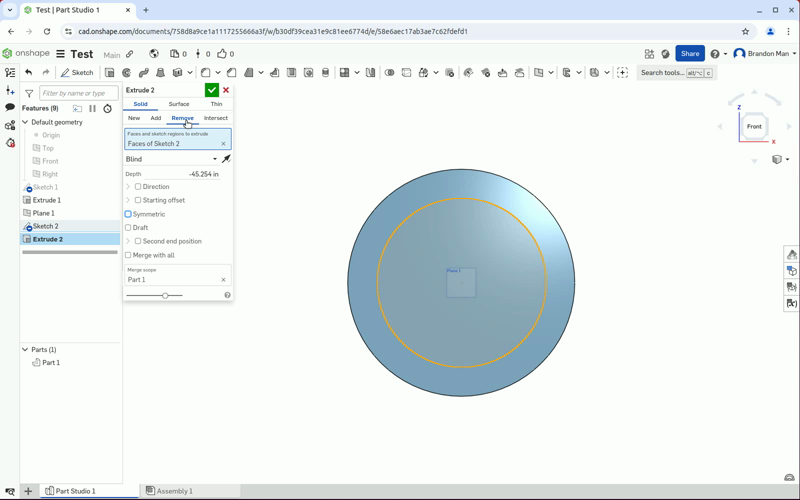
key(space)
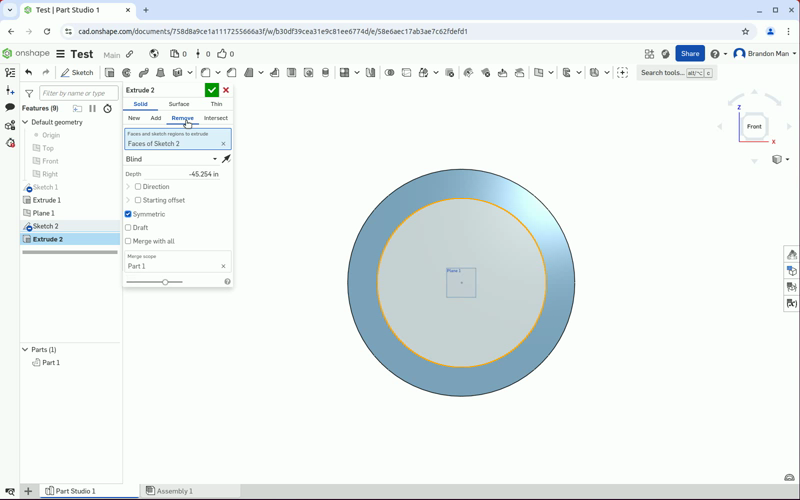
key(tab, 2)
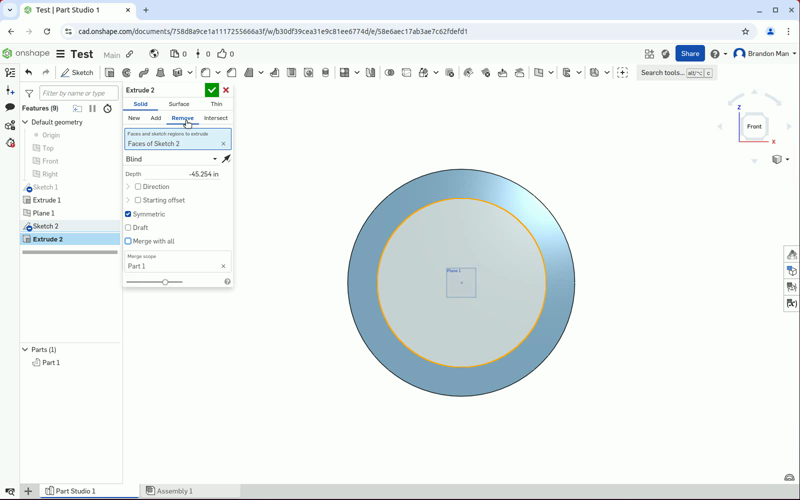
key(space)
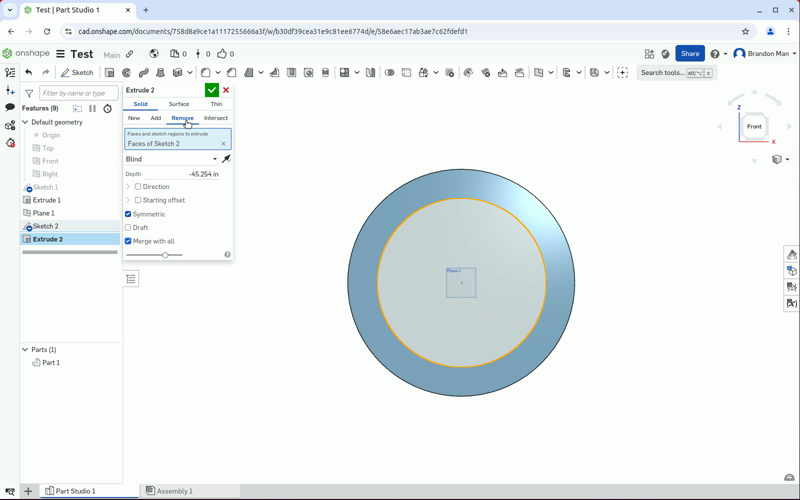
key(enter)
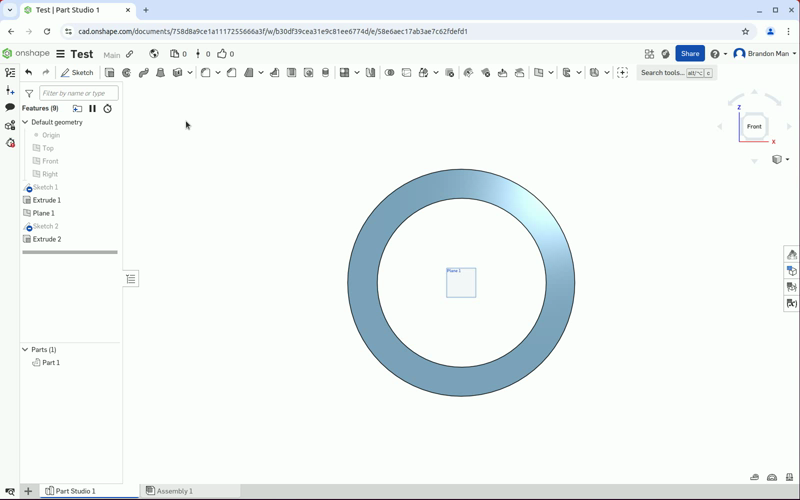
key(shift+h)
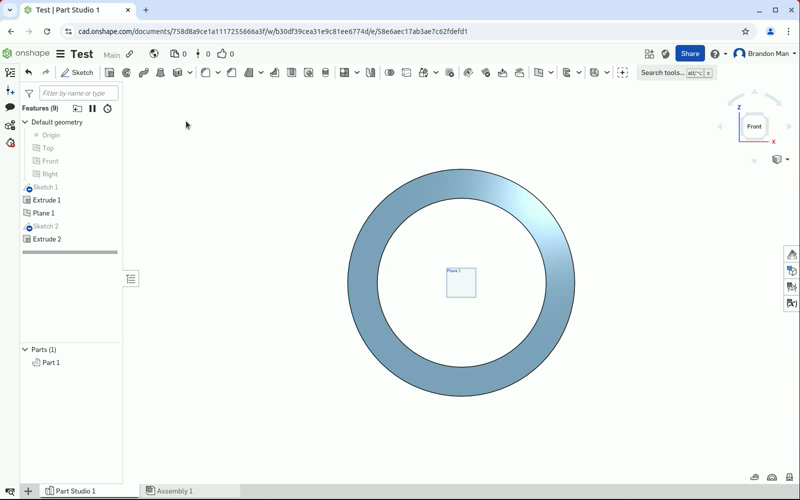
key(shift+h)
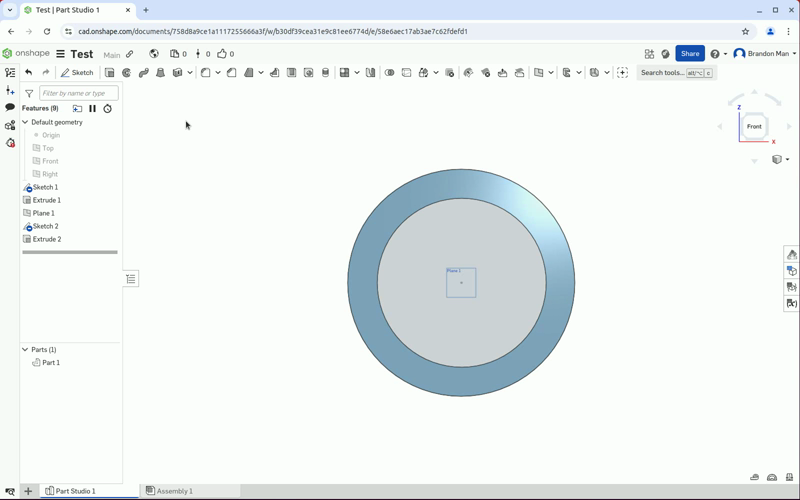
key(shift+7)
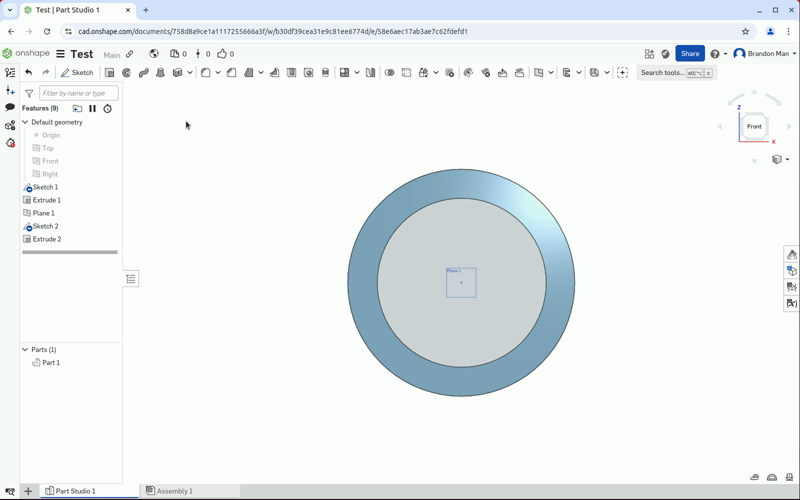
key(left, 2)
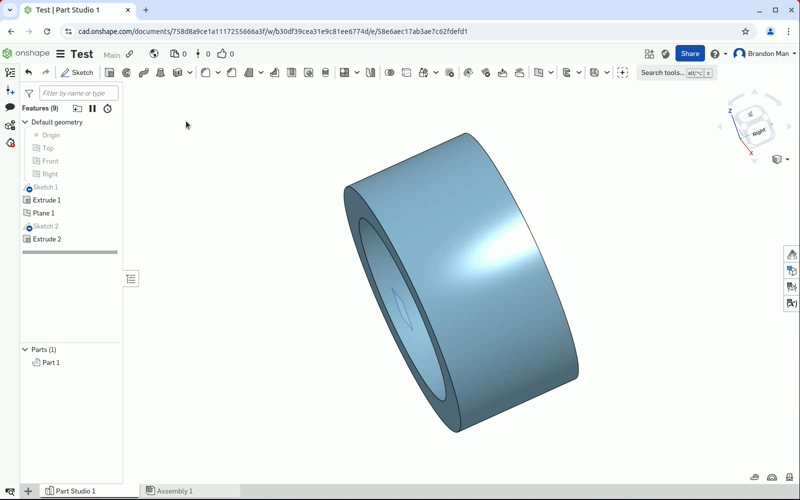
key(down, 2)
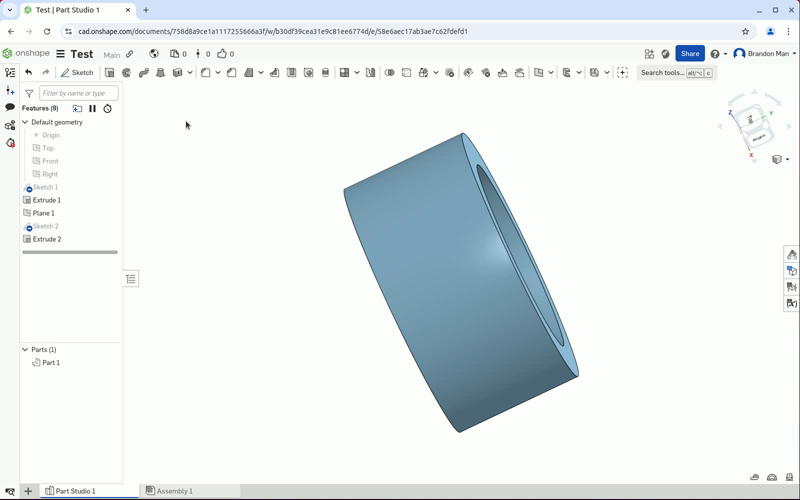
key(up, 2)
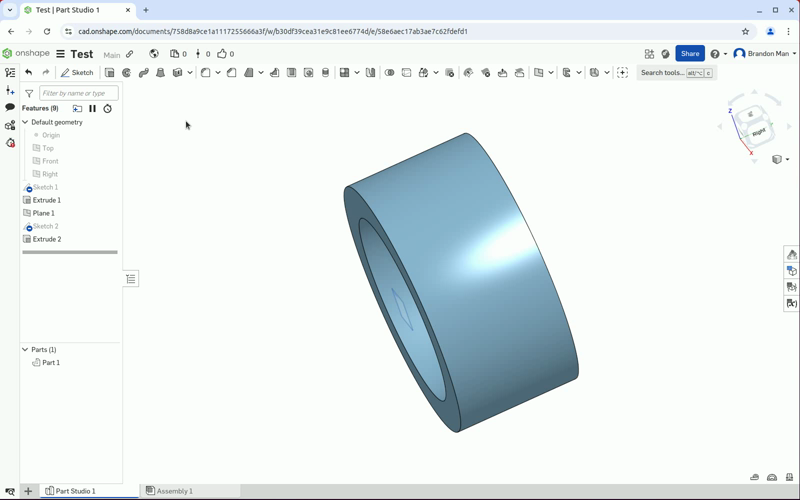
key(right, 2)
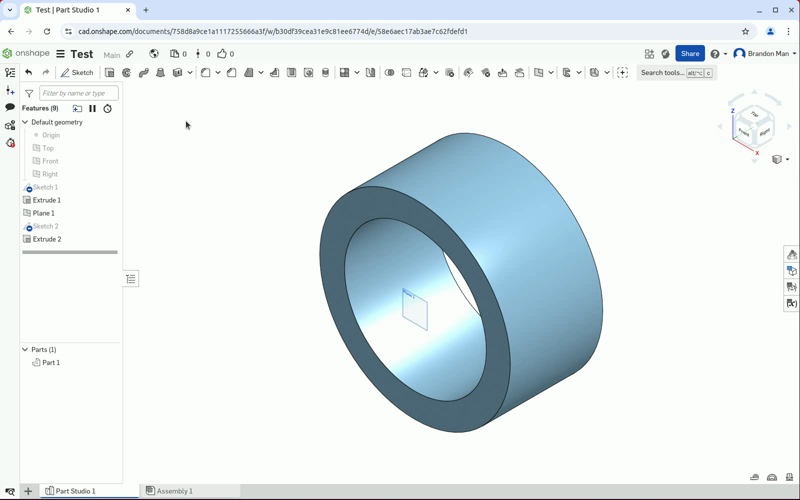
mouse_move(73, 189)
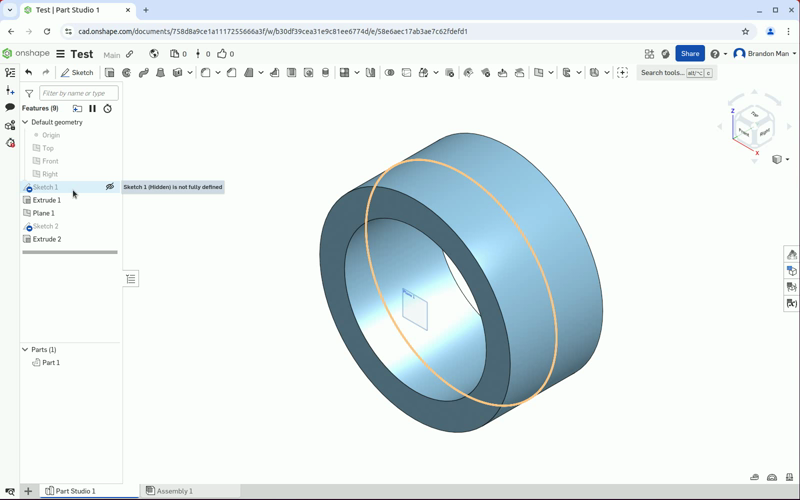
click(73, 189)